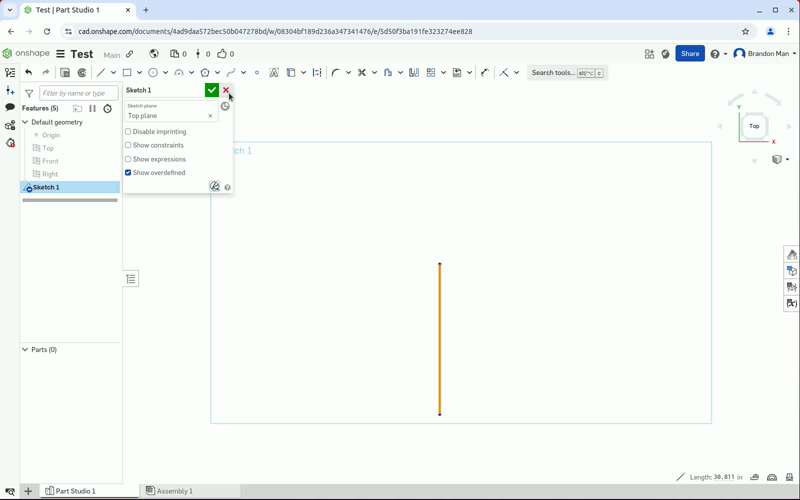
key(shift+h)
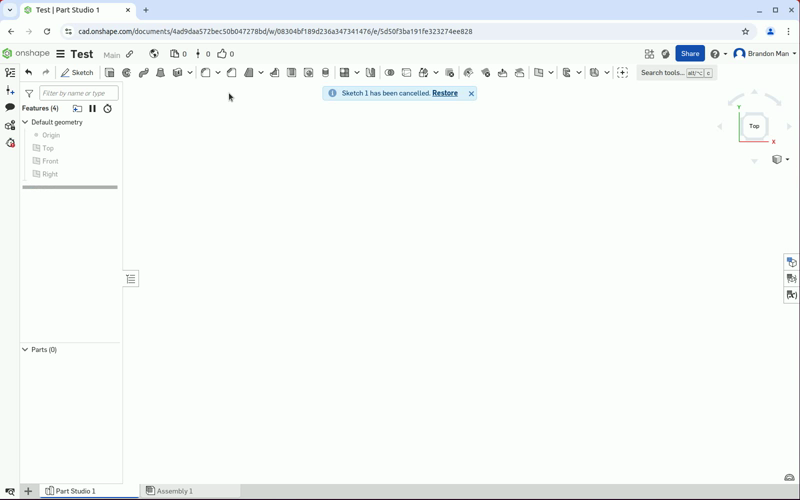
mouse_move(73, 352)
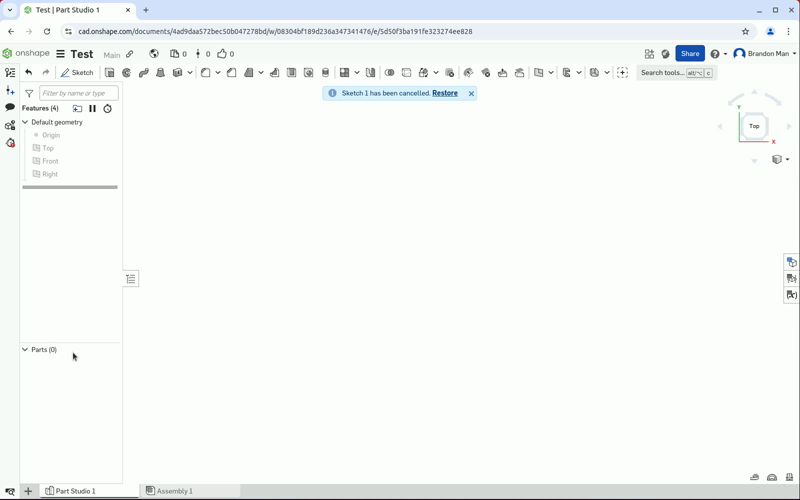
key(y)
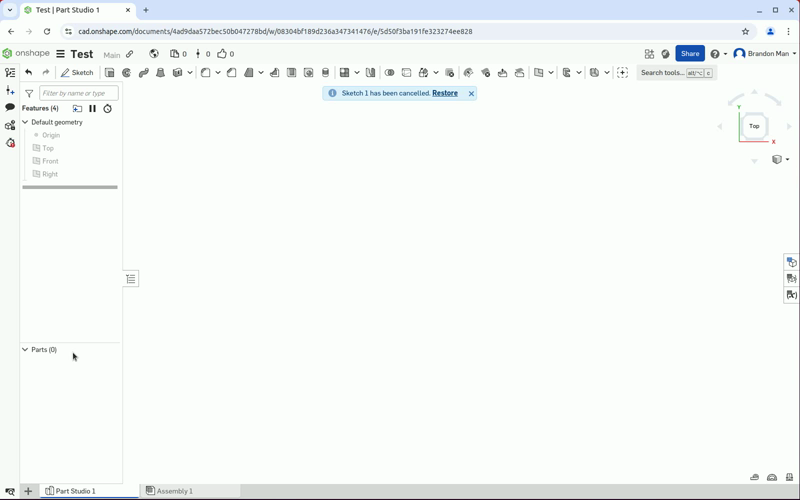
key(shift+p)
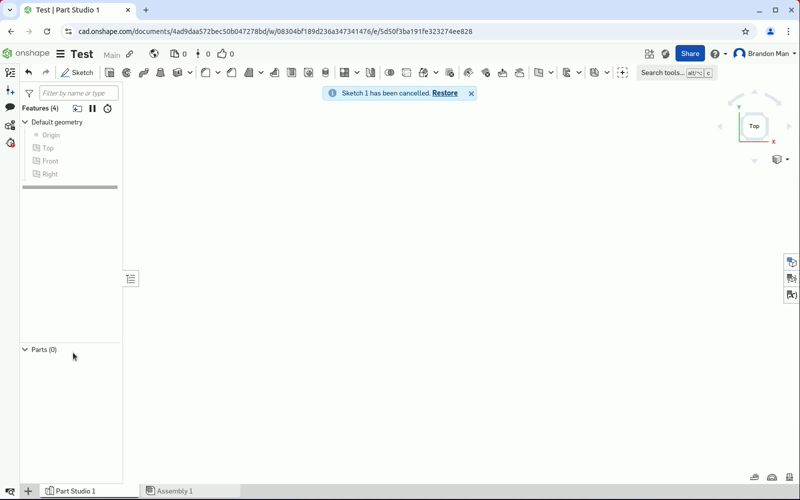
key(space)
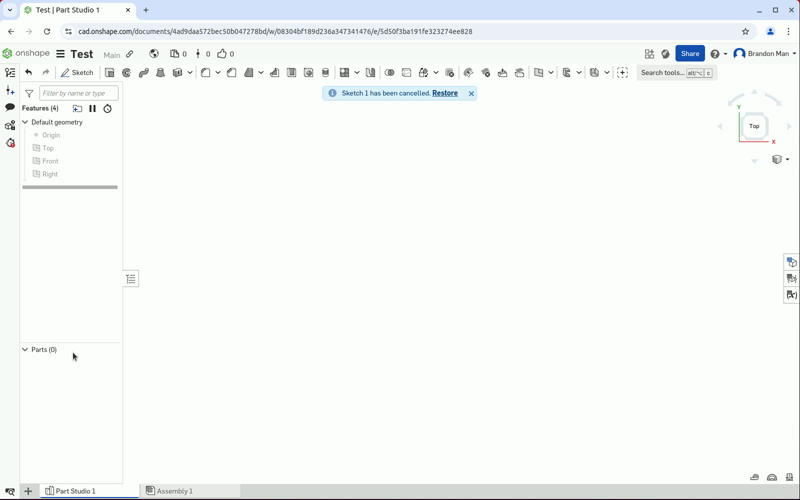
key_down(shift)
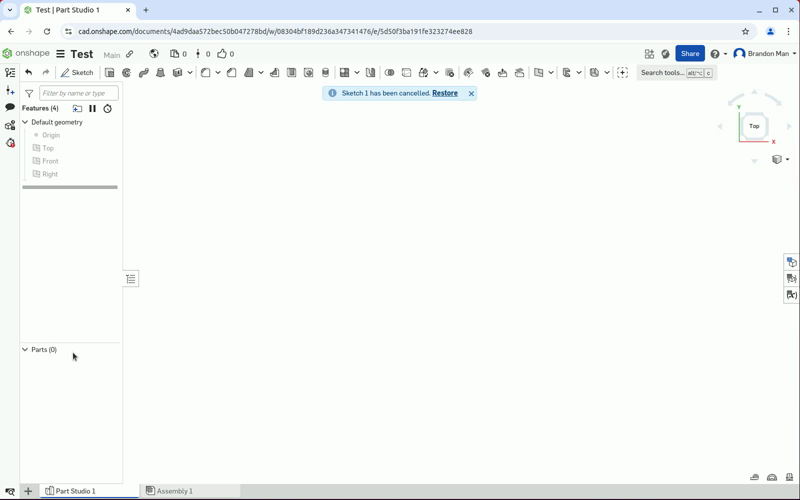
key(up)
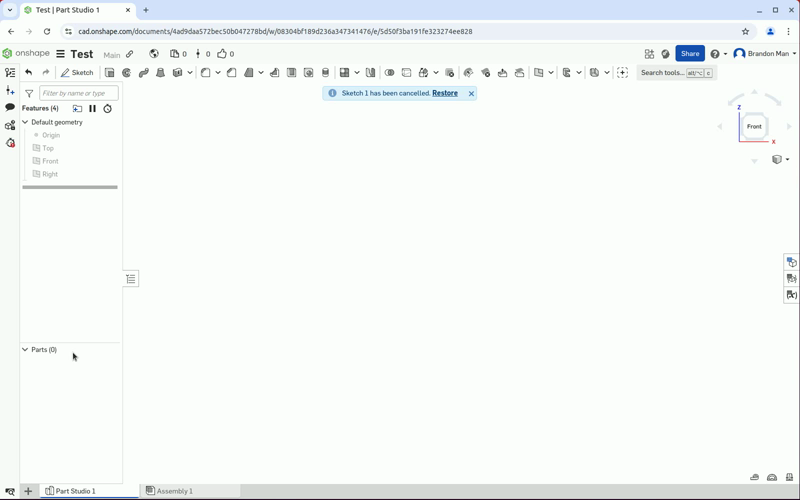
key_up(shift)
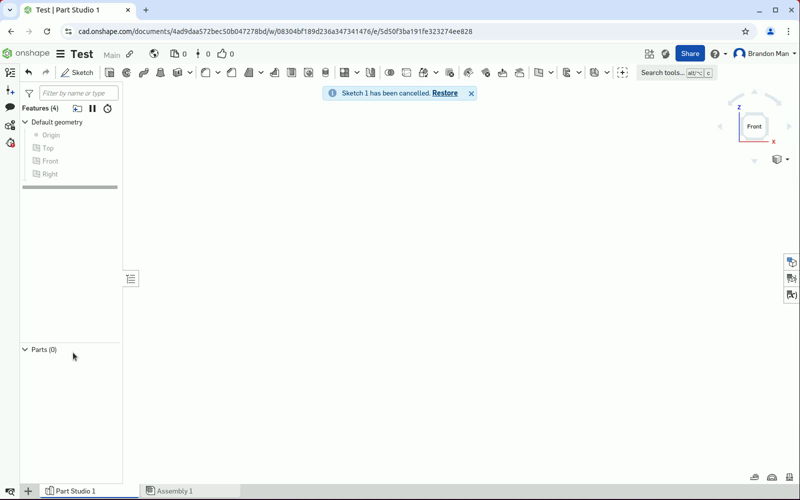
key(space)
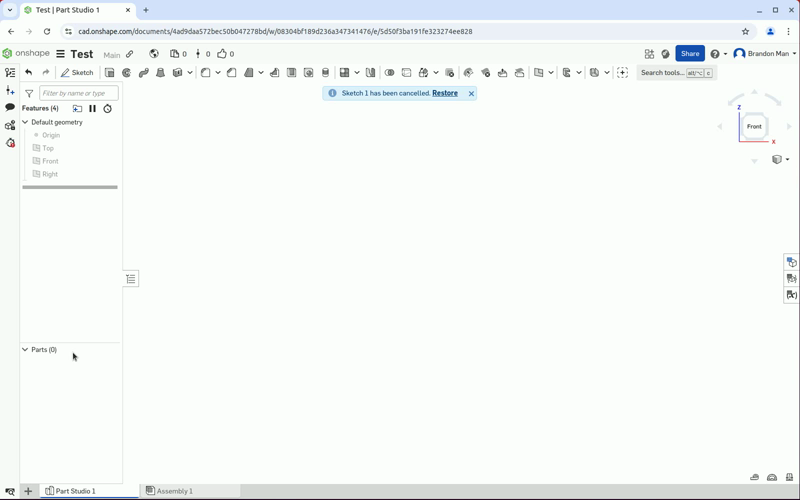
key_down(shift)
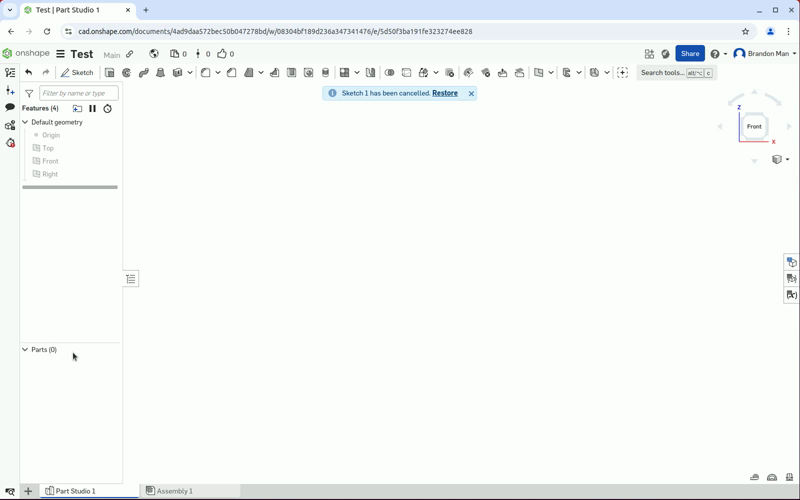
key(left)
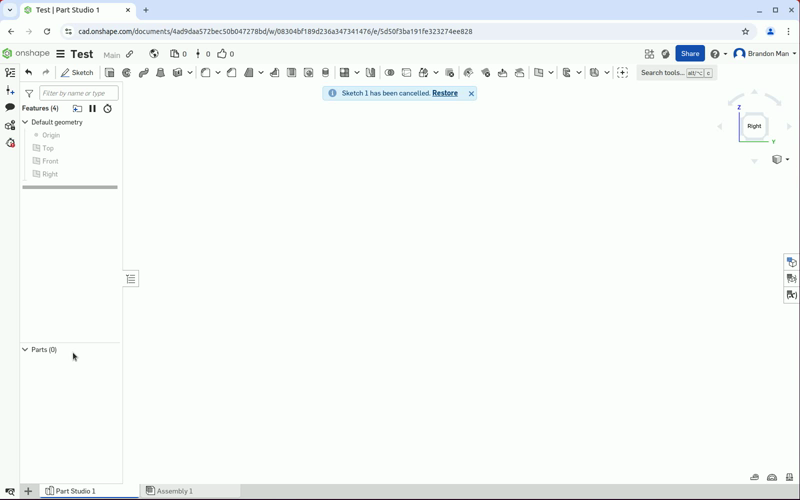
key_up(shift)
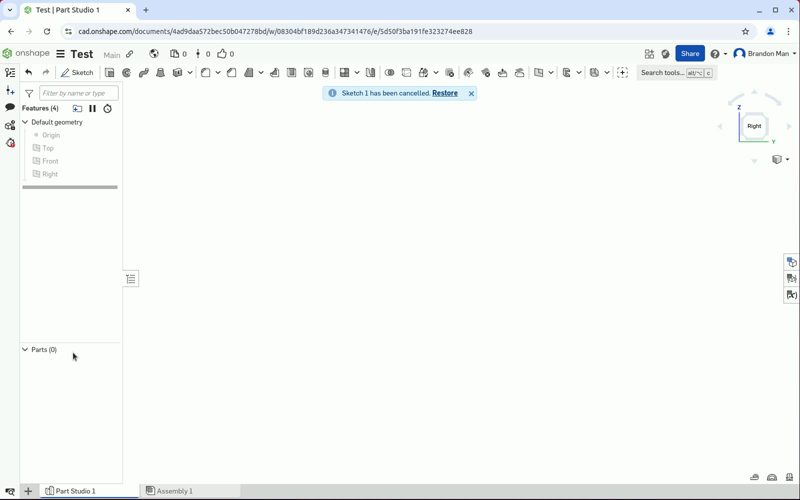
mouse_move(73, 352)
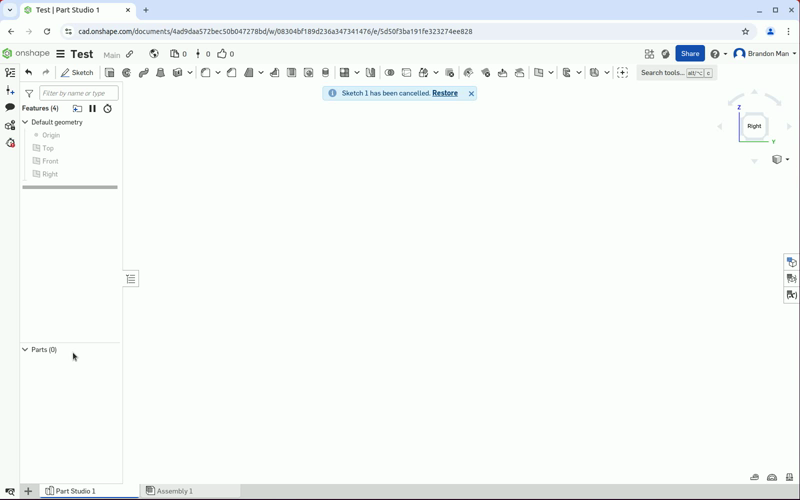
key(shift+y)
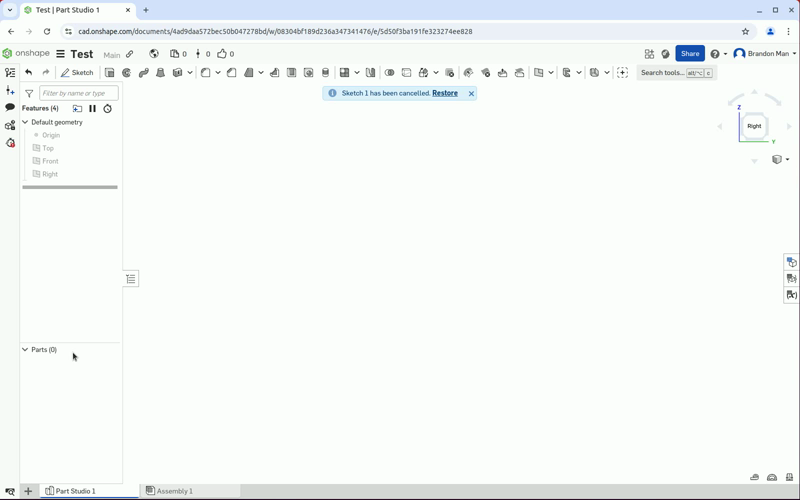
key(shift+s)
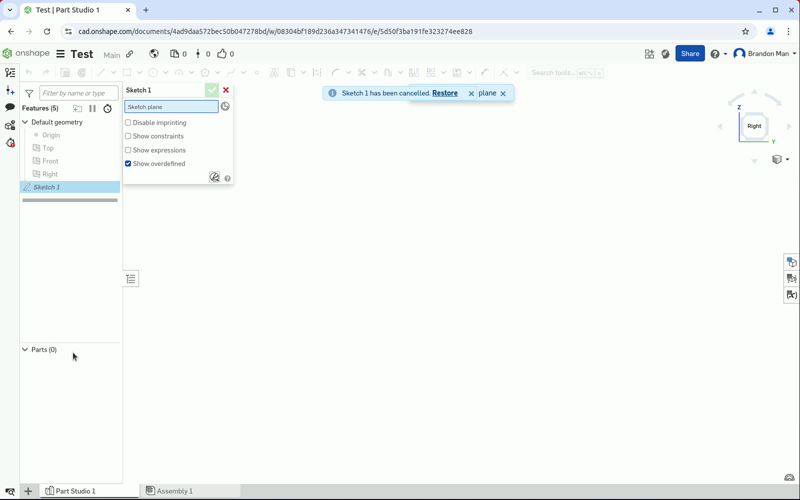
mouse_move(73, 176)
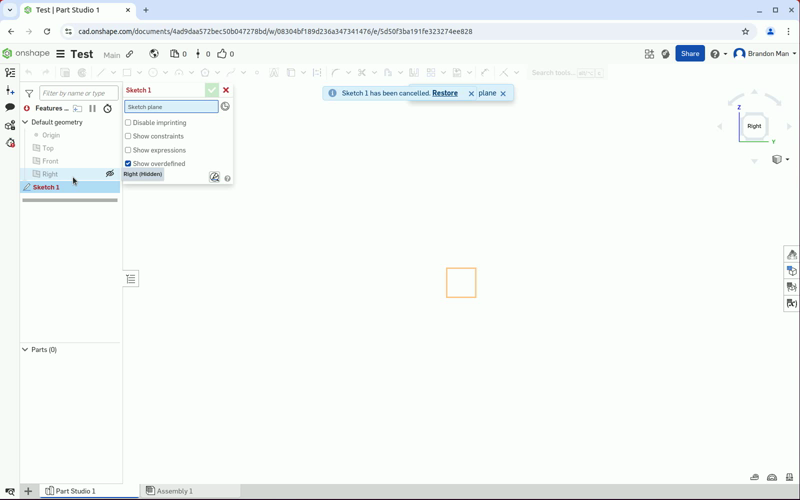
click(73, 176)
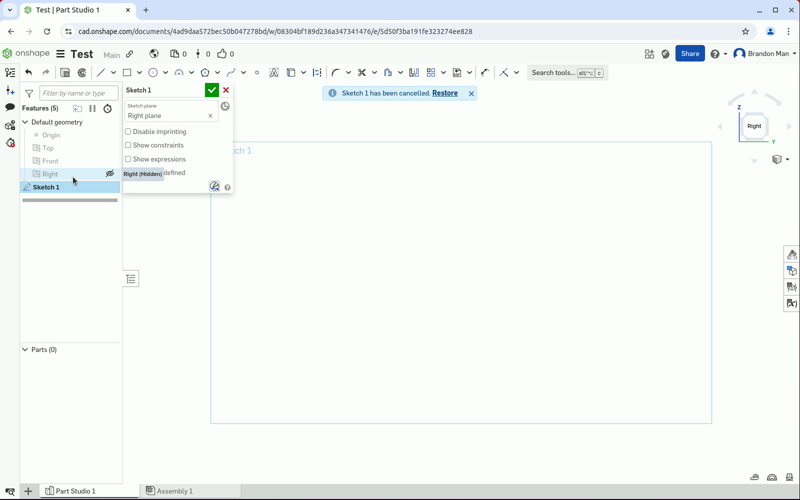
mouse_move(73, 352)
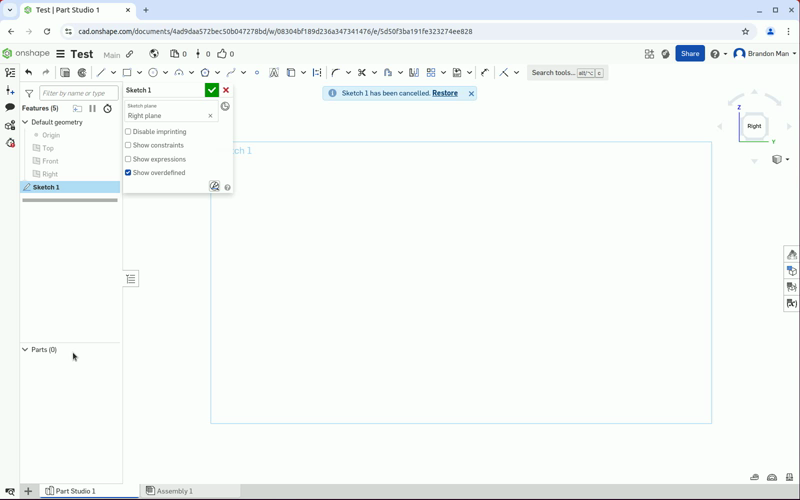
key(y)
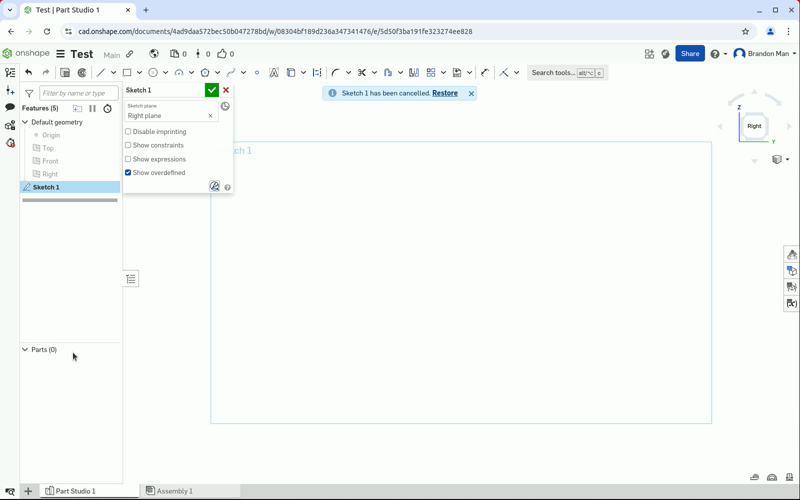
key(a)
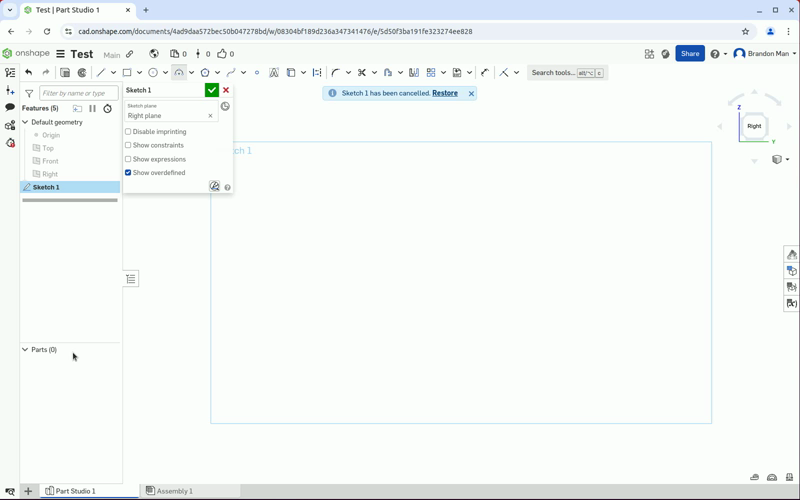
key_down(shift)
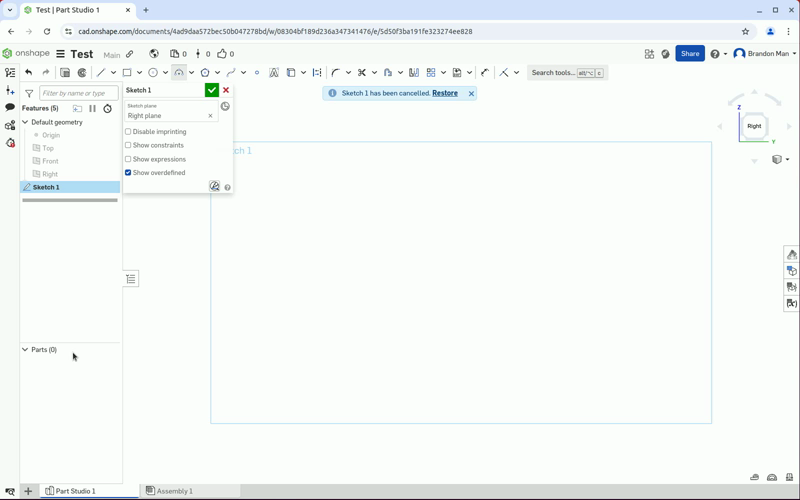
mouse_move(411, 318)
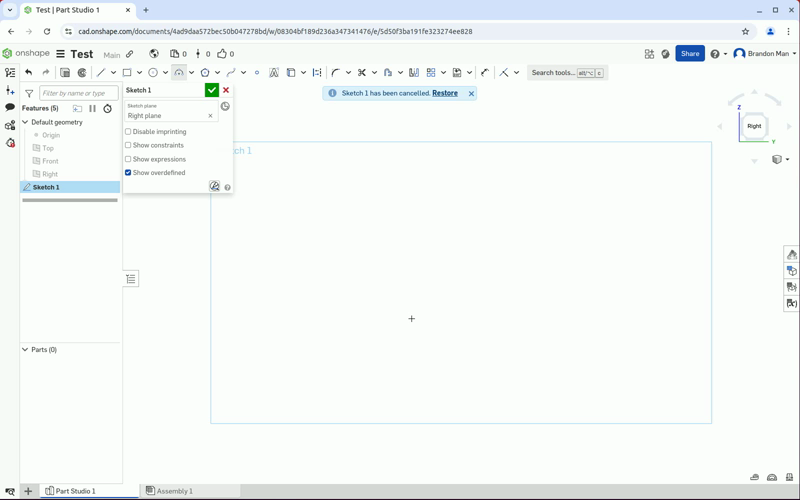
click(411, 318)
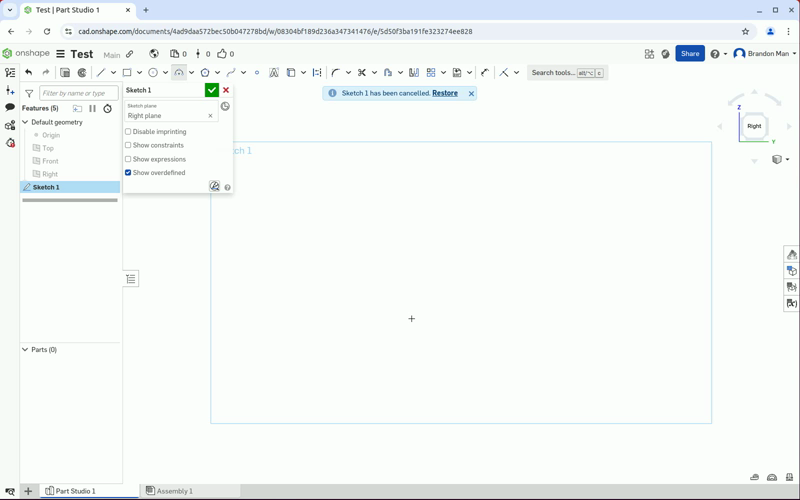
key_up(shift)
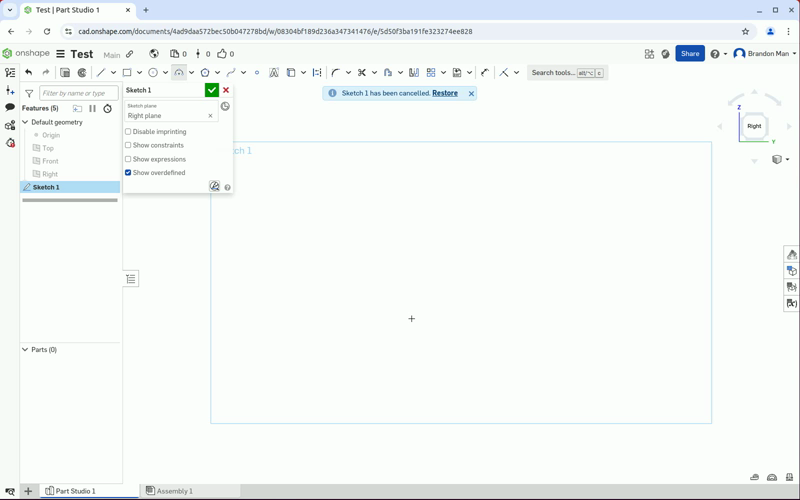
key_down(shift)
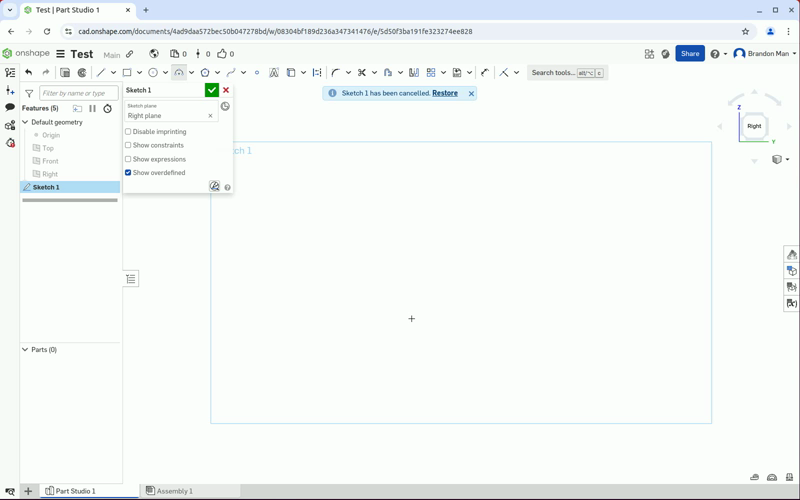
mouse_move(426, 332)
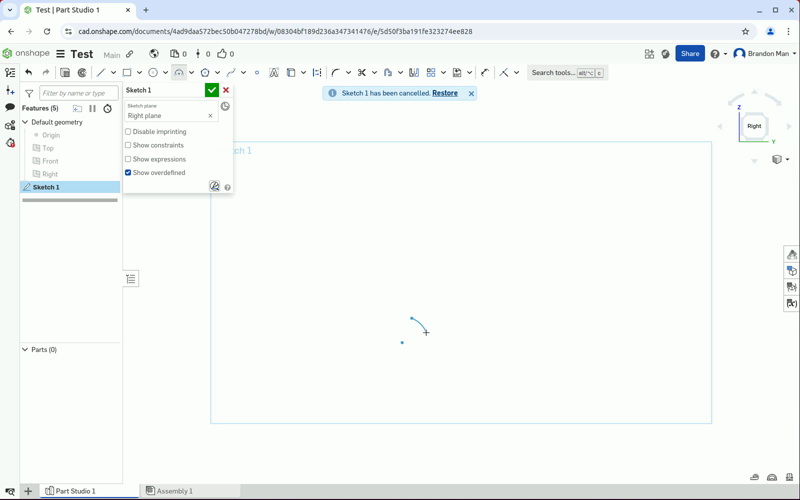
click(426, 332)
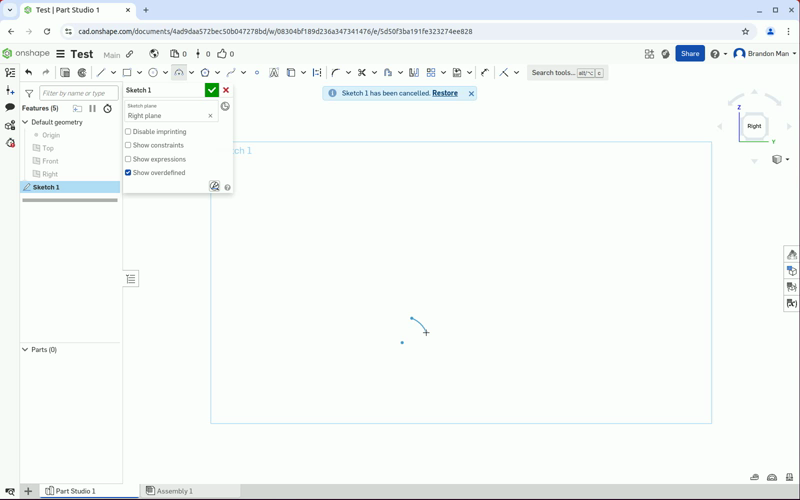
mouse_move(415, 328)
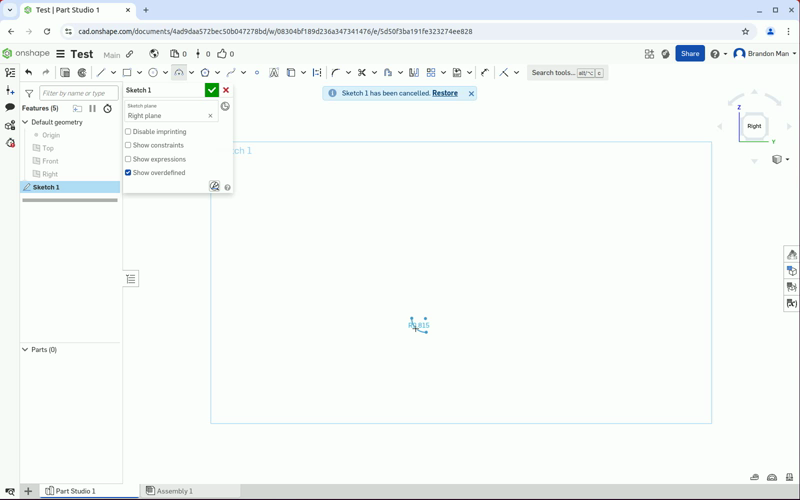
click(415, 328)
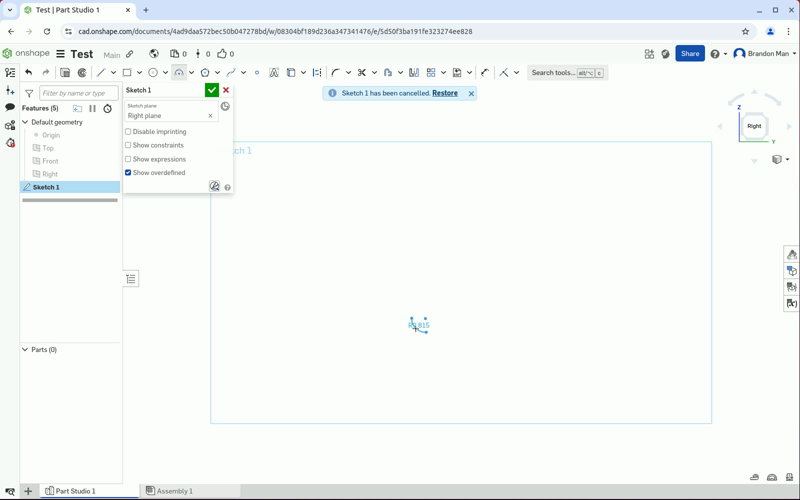
key_up(shift)
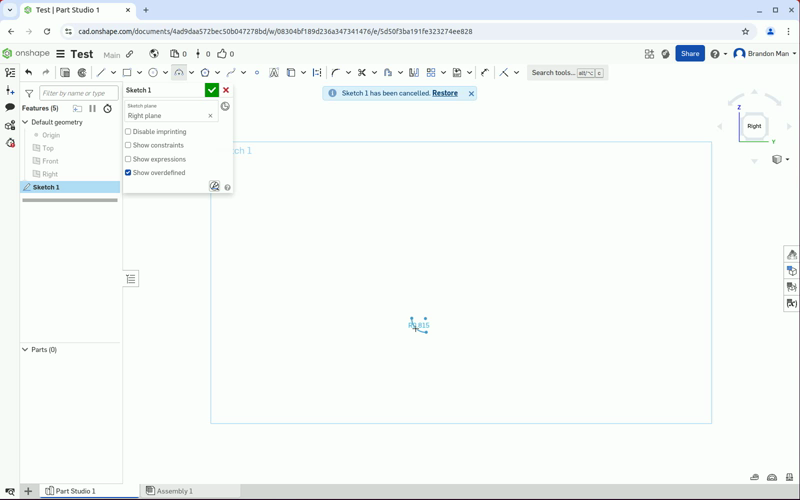
key(esc)
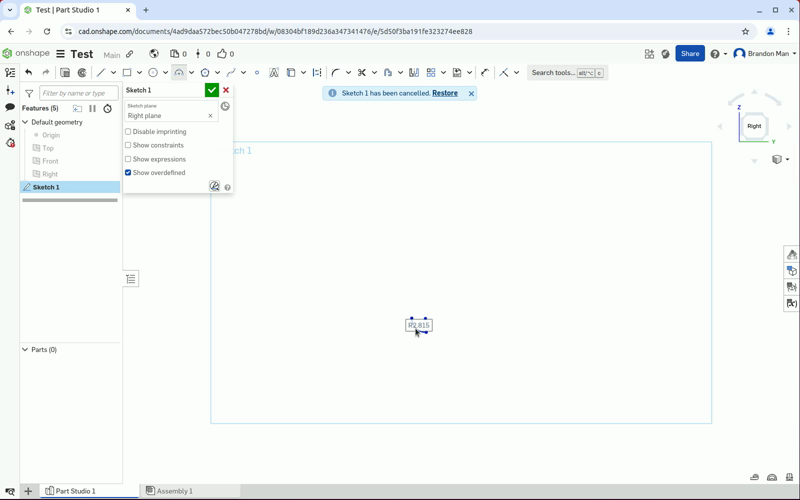
key(l)
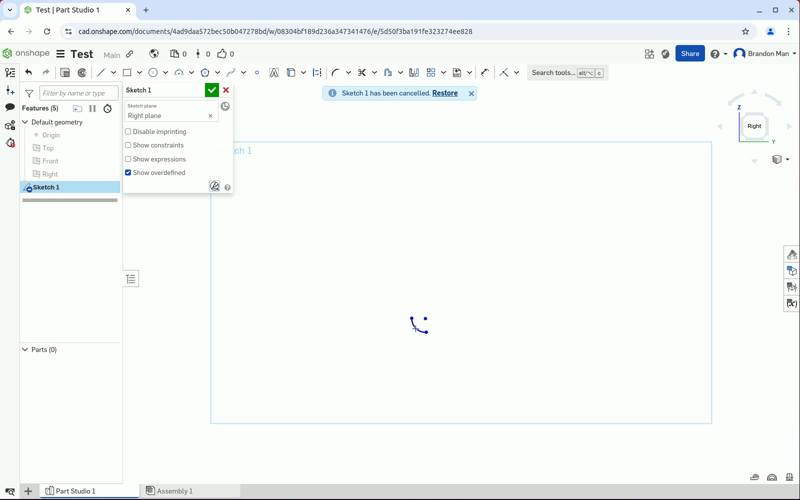
mouse_move(426, 332)
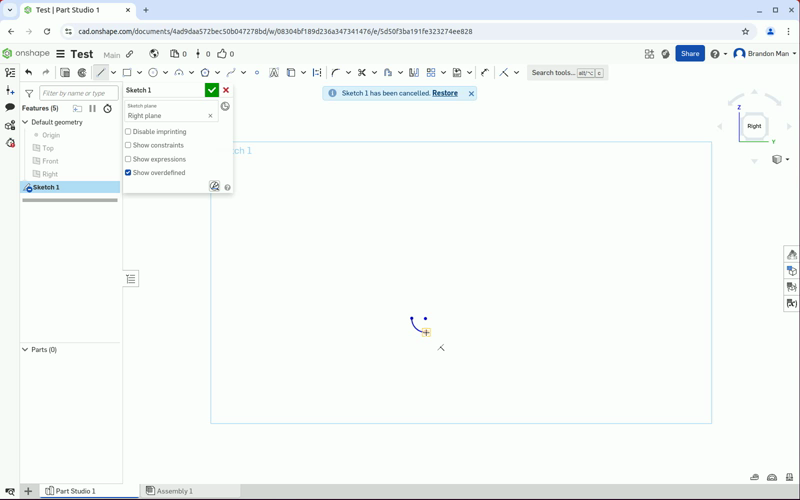
click(426, 332)
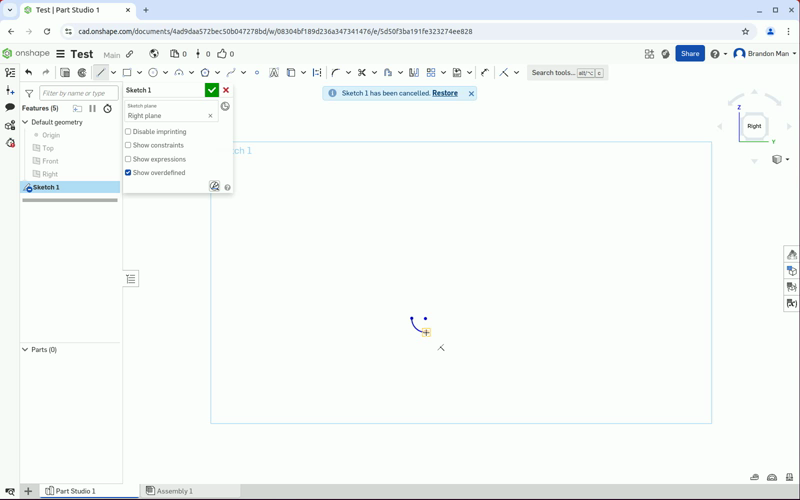
key_down(shift)
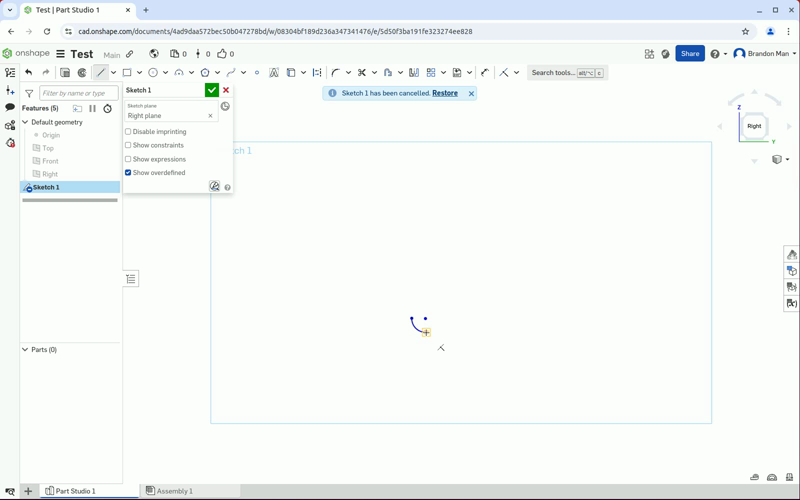
mouse_move(426, 240)
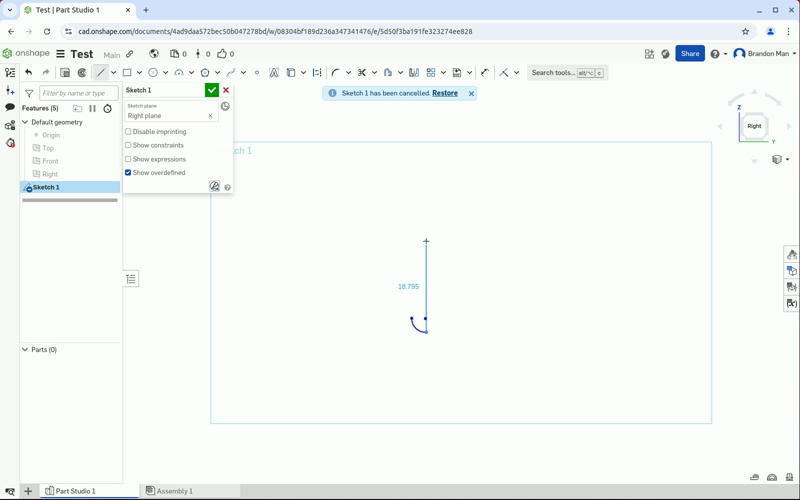
click(426, 240)
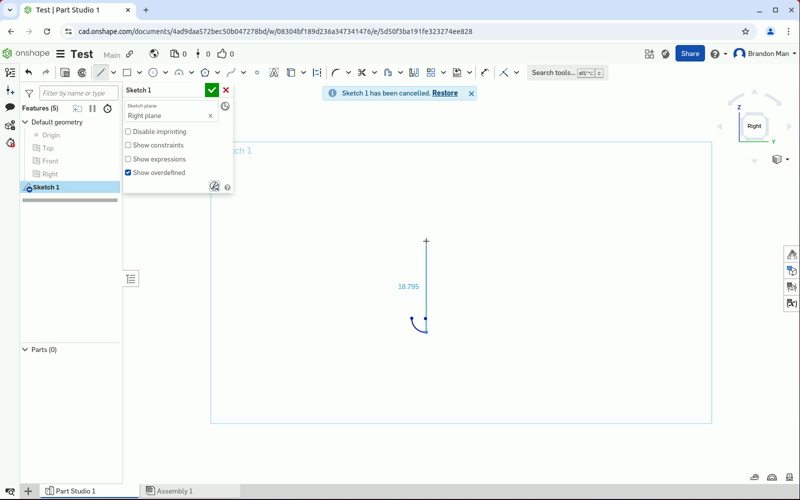
key_up(shift)
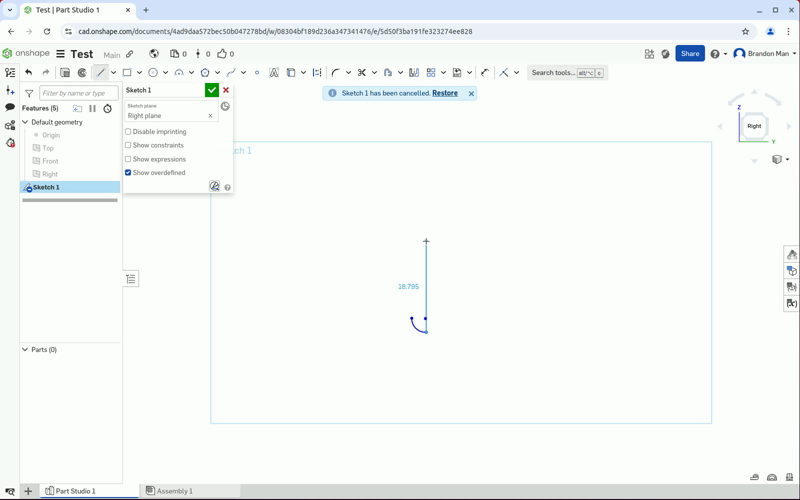
key_down(shift)
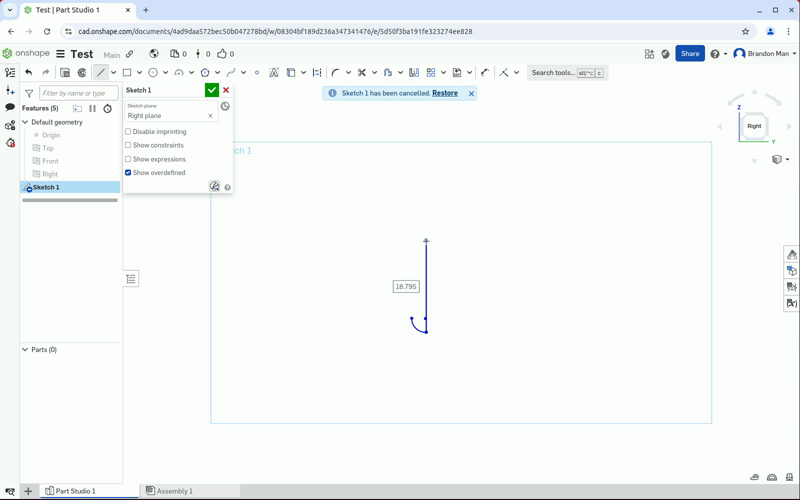
mouse_move(456, 240)
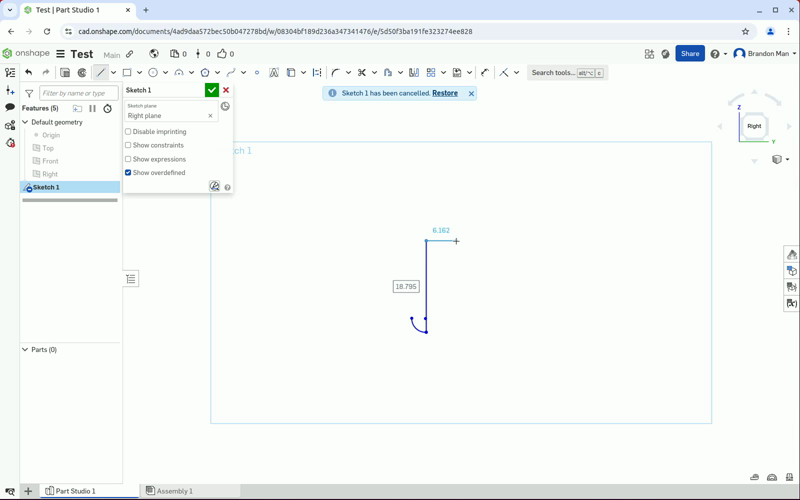
mouse_move(426, 233)
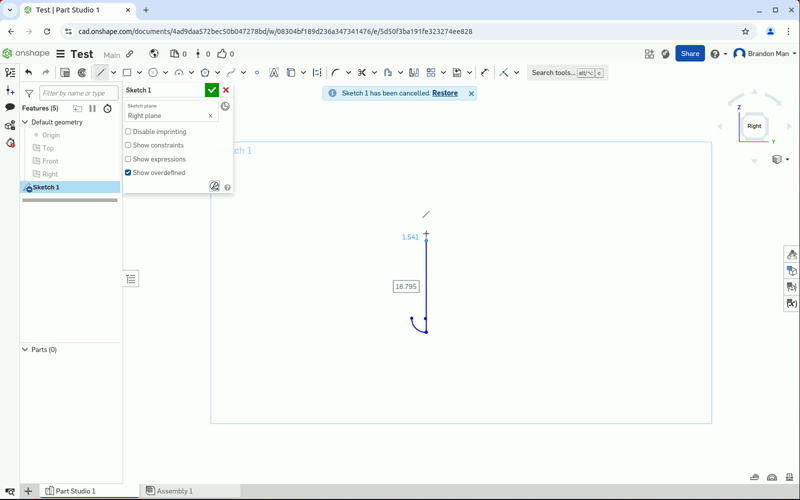
scroll(6)
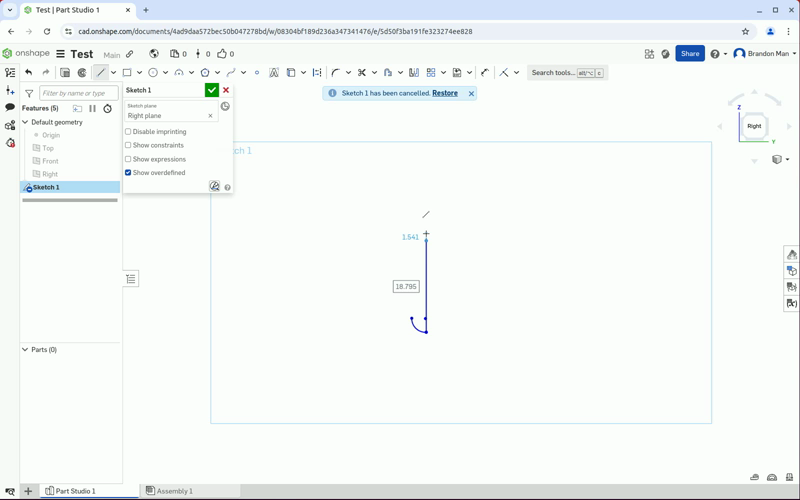
scroll(6)
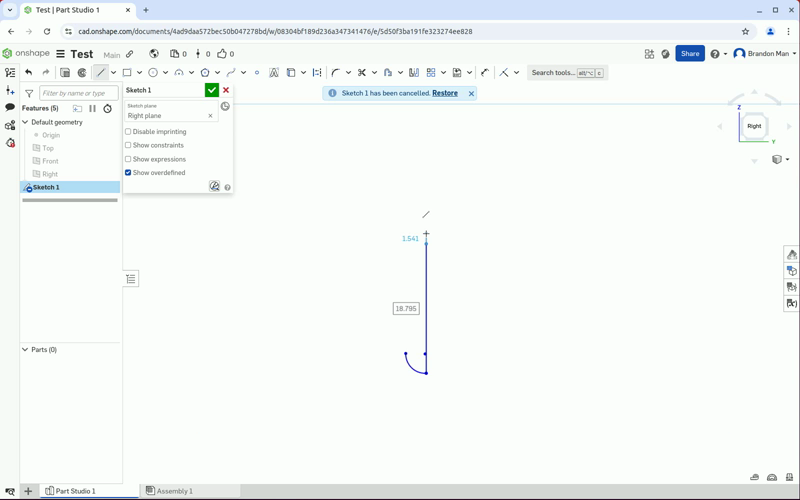
scroll(6)
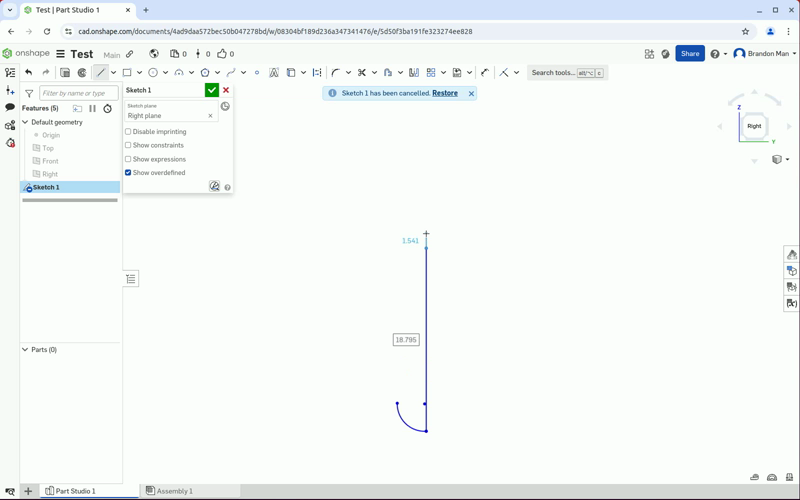
scroll(6)
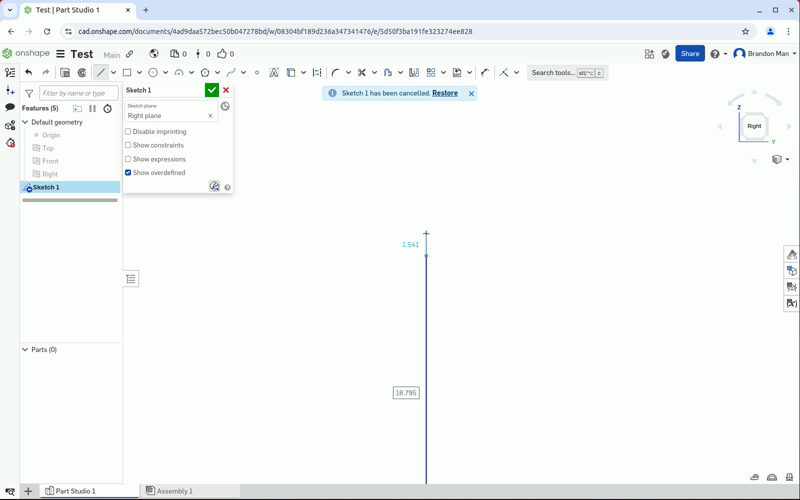
scroll(6)
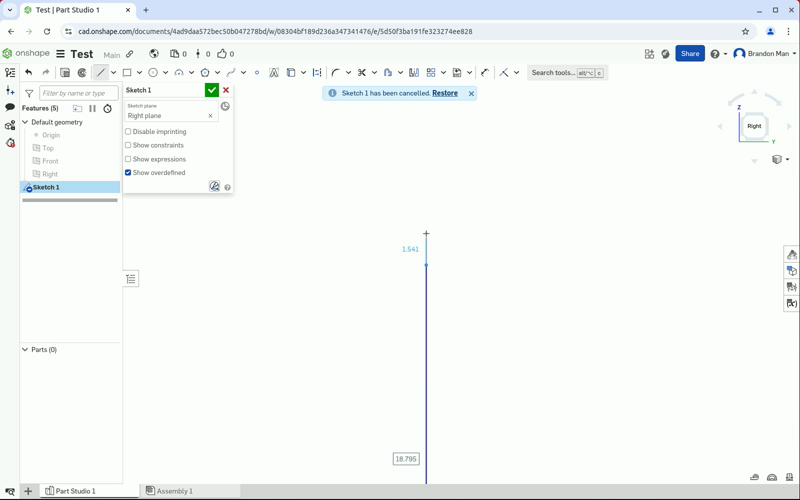
scroll(6)
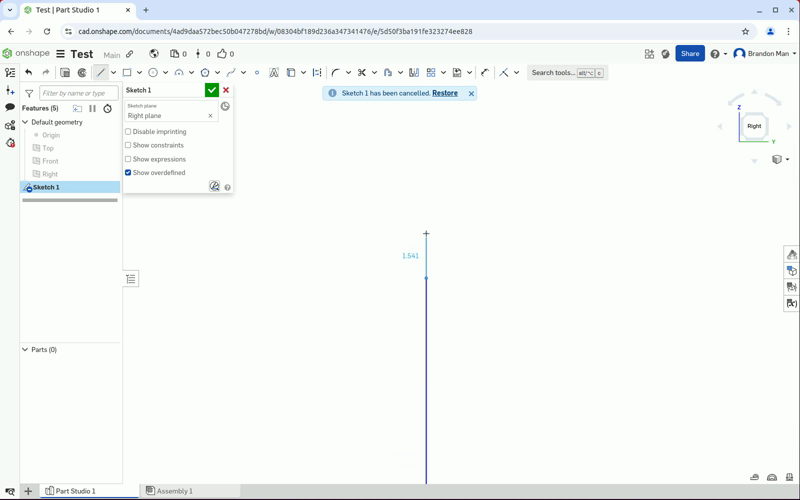
scroll(6)
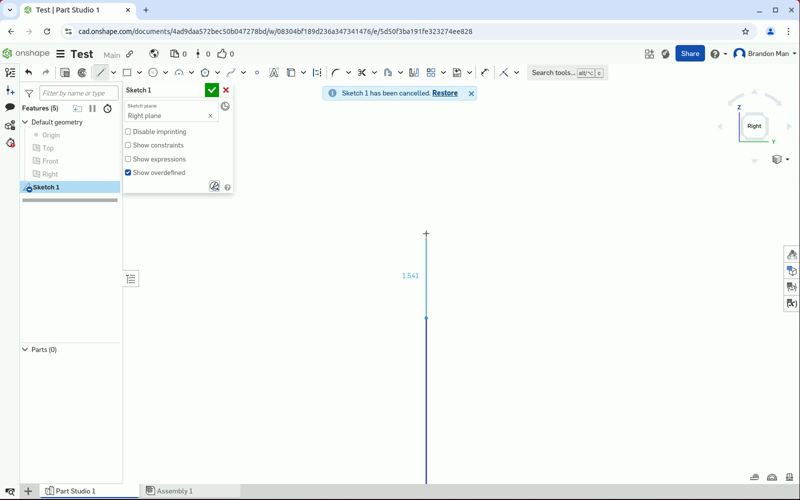
click(426, 233)
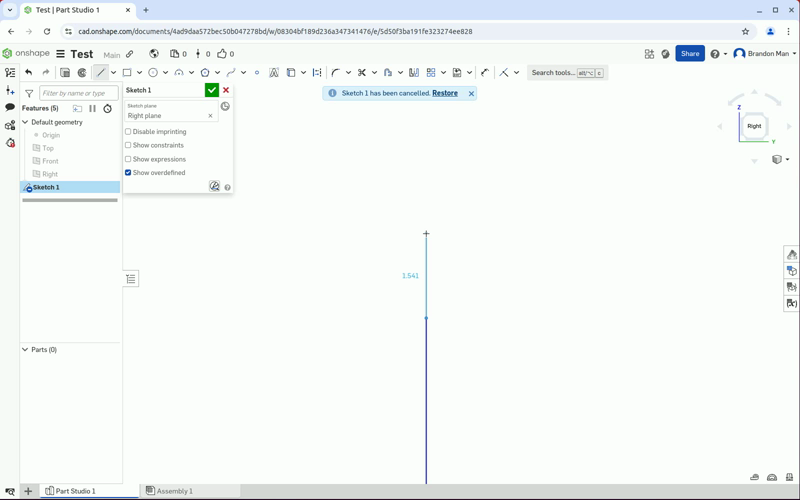
scroll(-6)
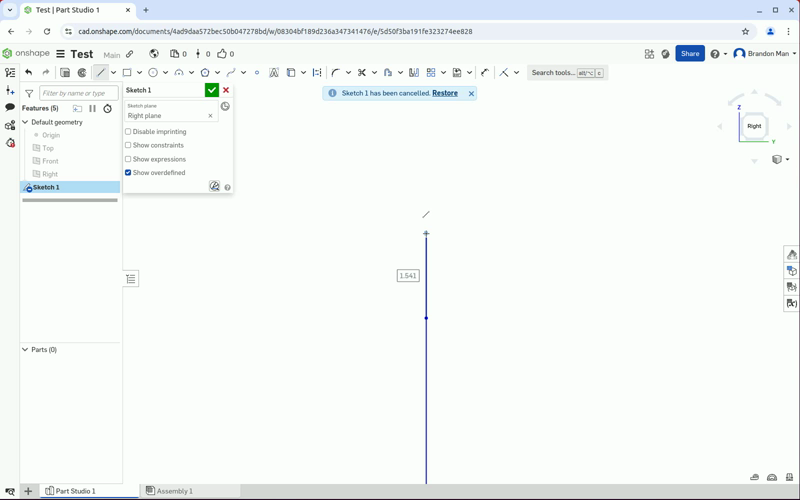
scroll(-6)
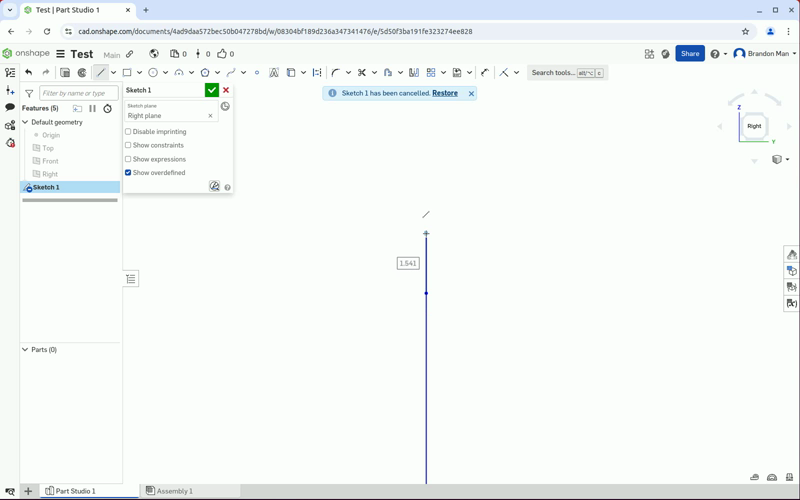
scroll(-6)
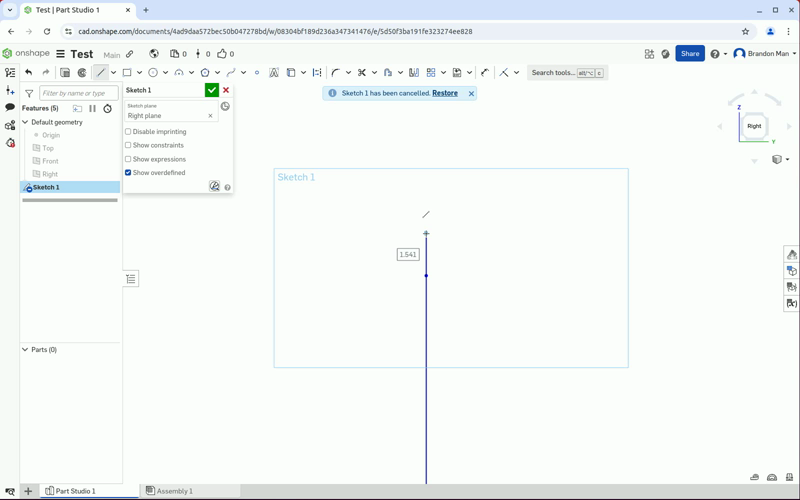
scroll(-6)
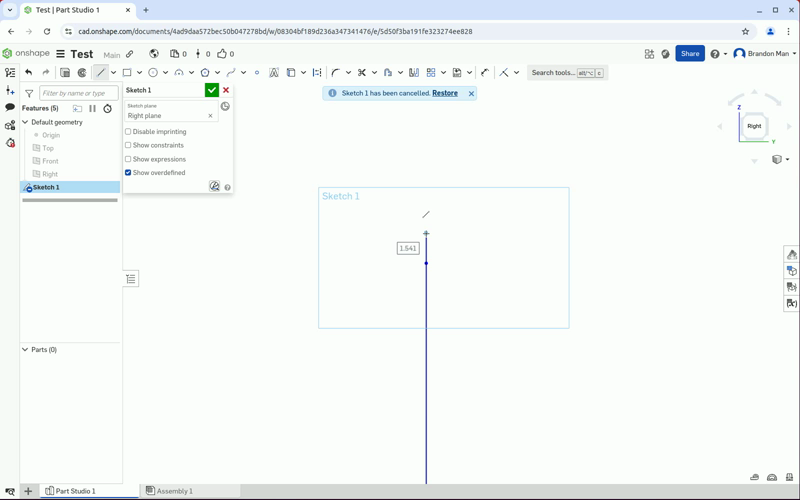
scroll(-6)
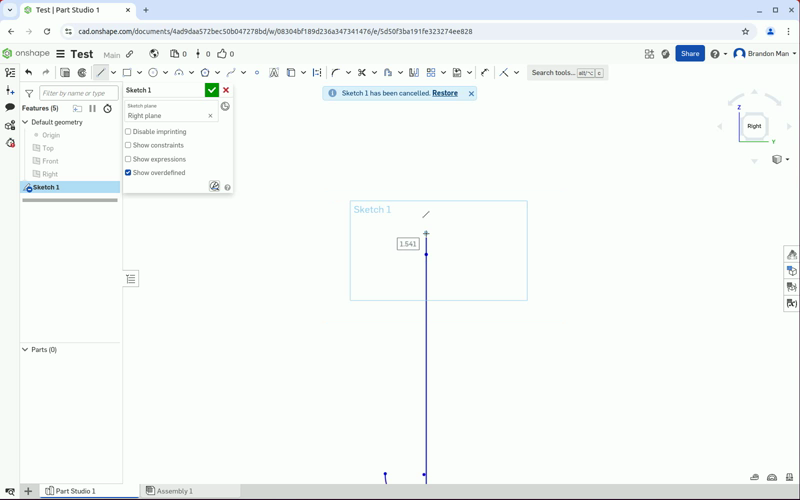
scroll(-6)
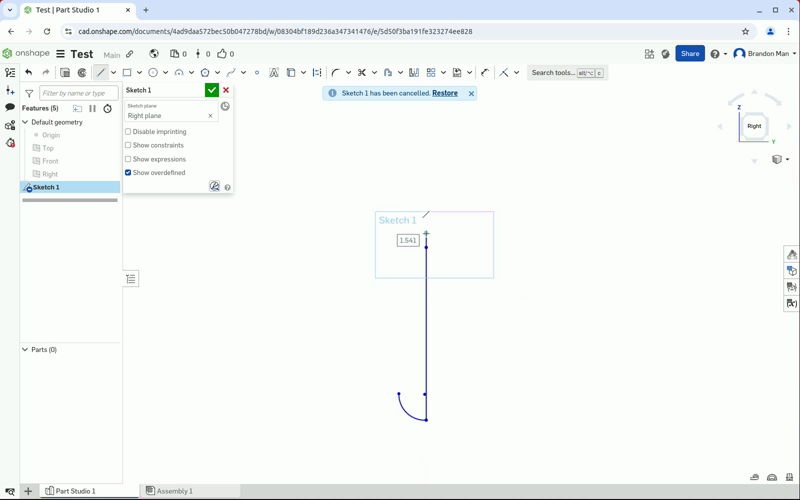
scroll(-6)
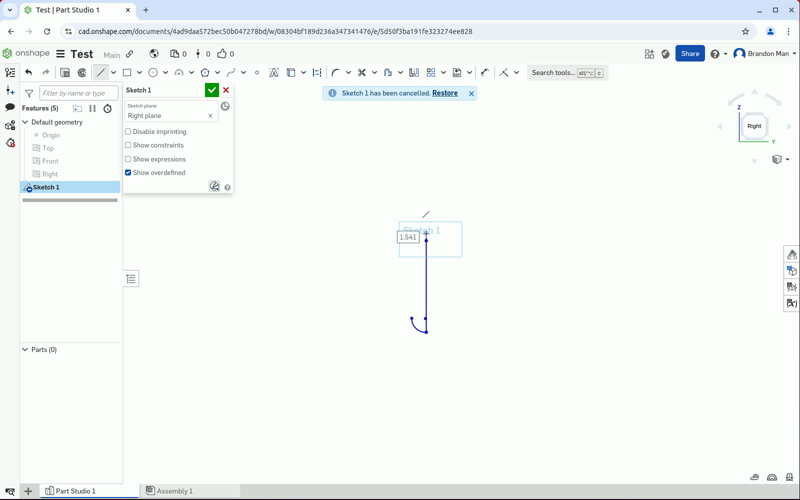
key_up(shift)
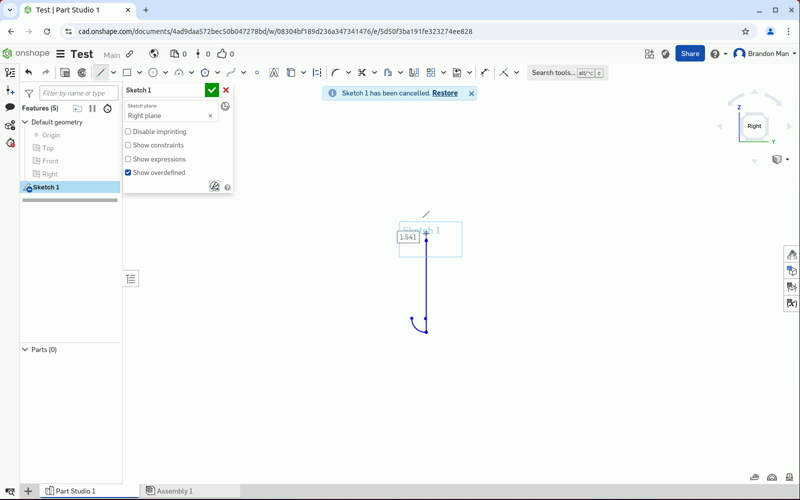
key(esc)
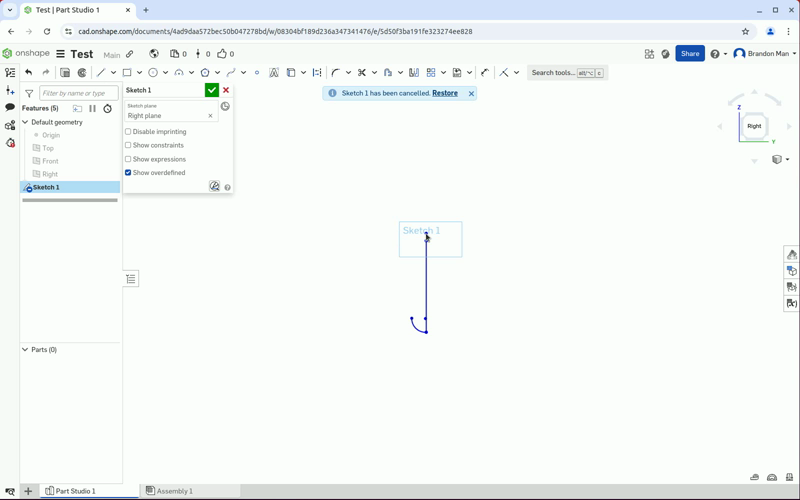
key(a)
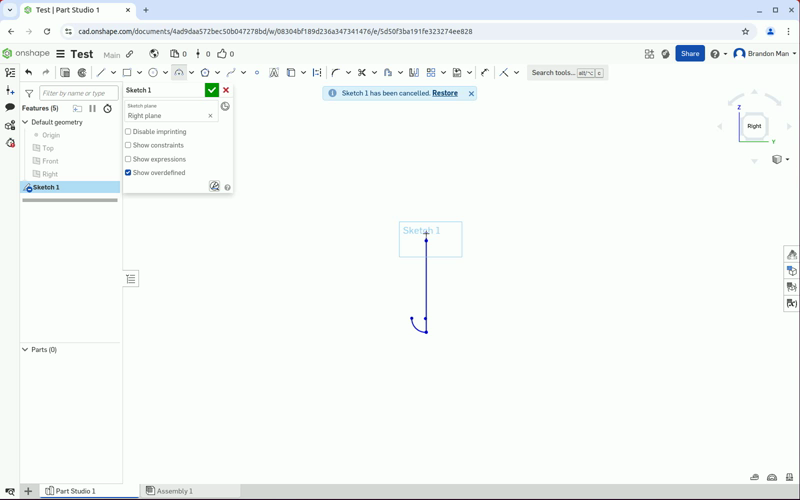
mouse_move(426, 233)
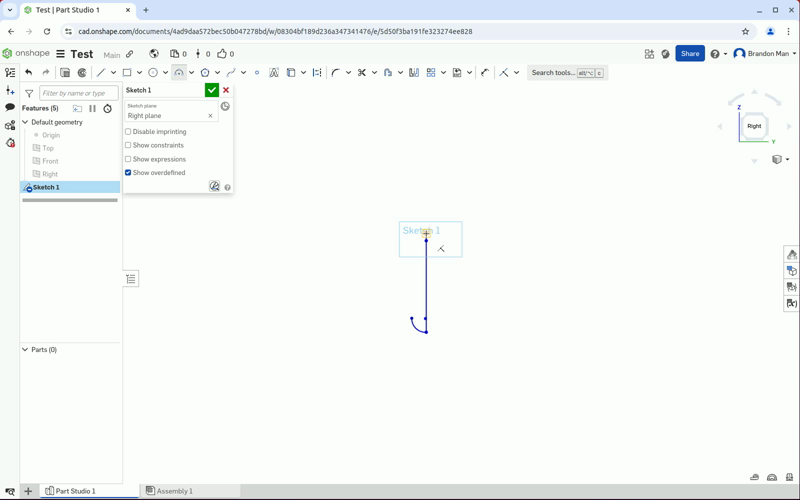
click(426, 233)
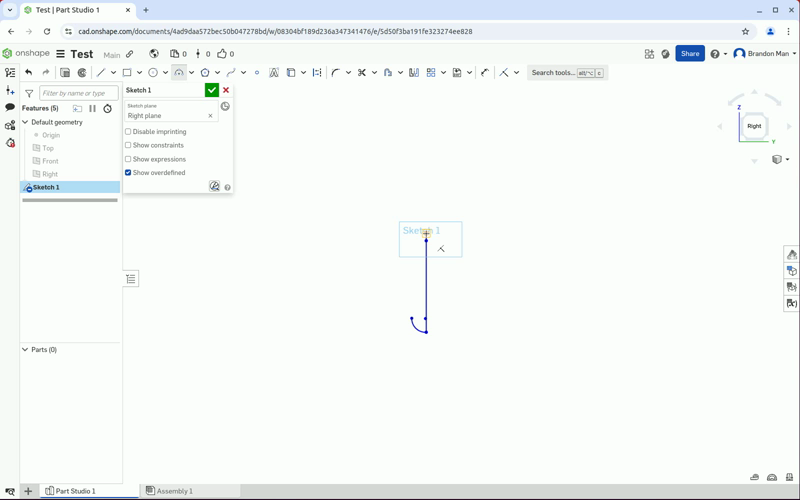
key_down(shift)
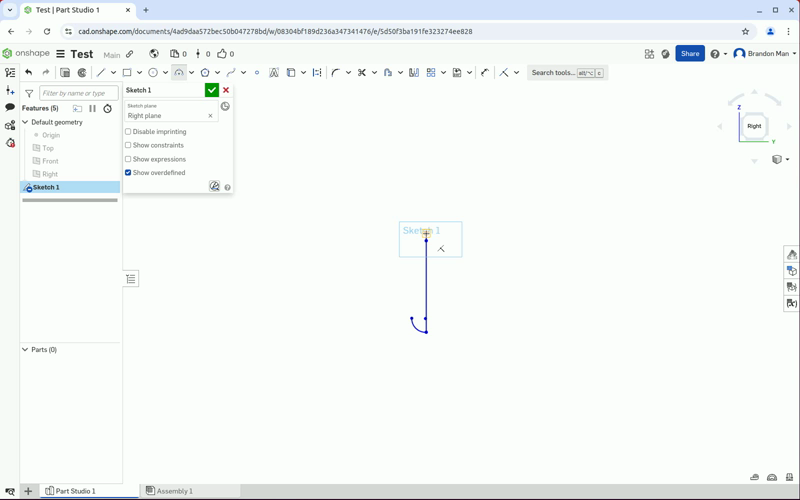
mouse_move(411, 247)
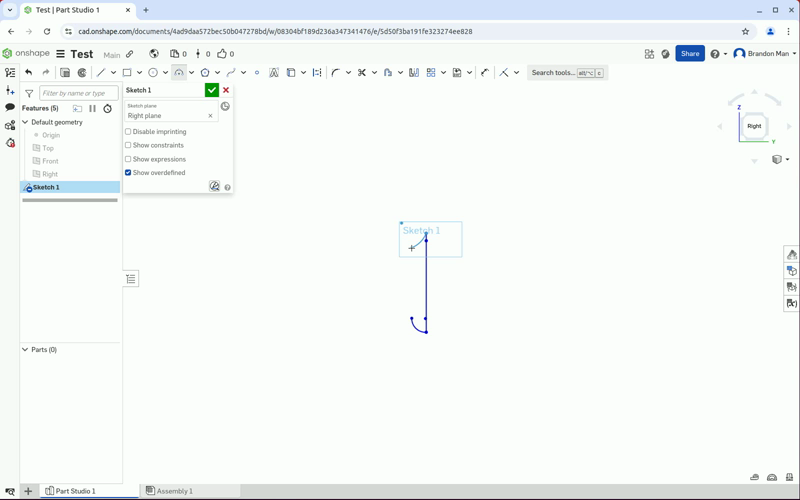
click(411, 247)
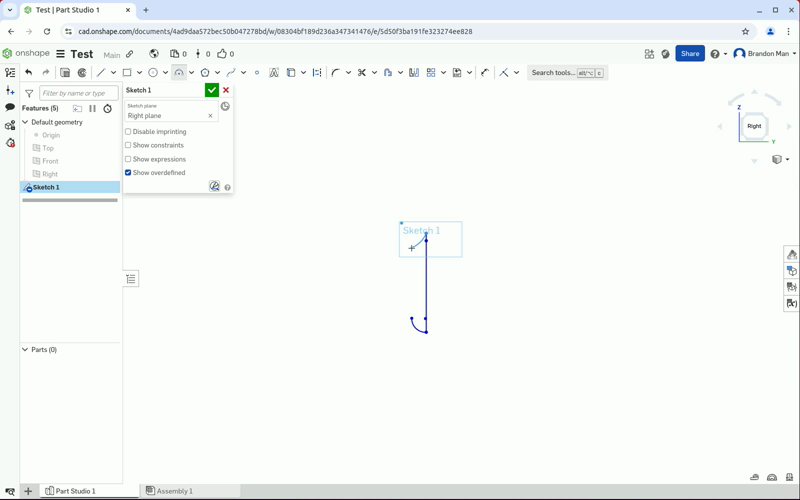
mouse_move(415, 237)
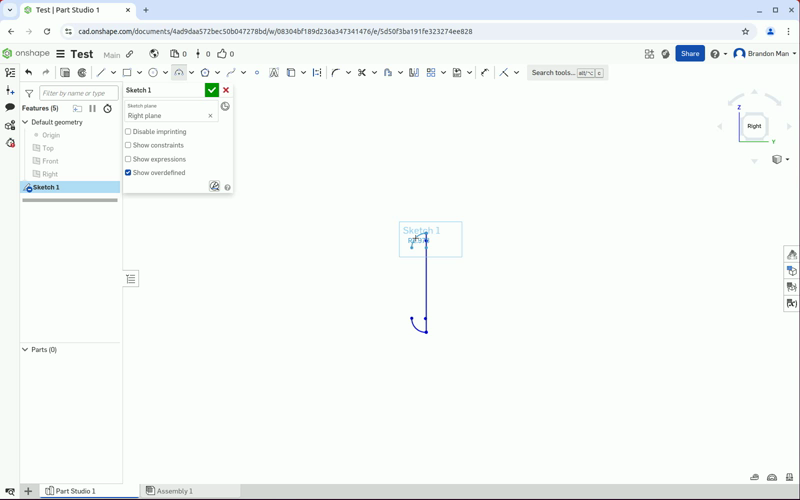
click(415, 237)
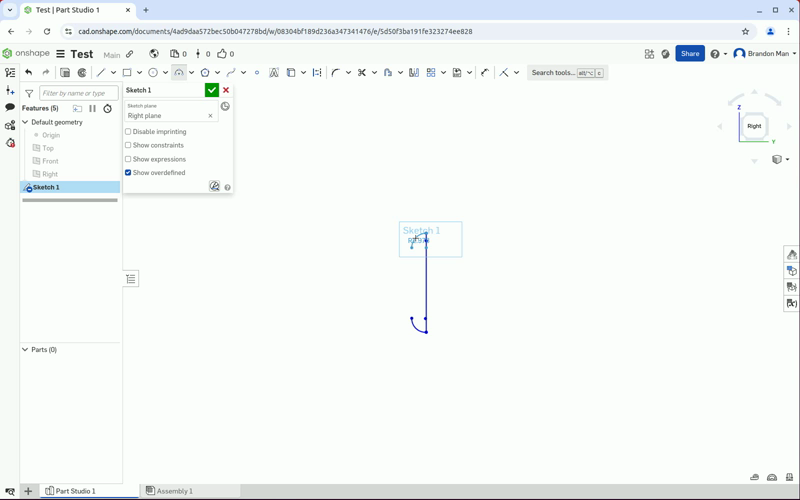
key_up(shift)
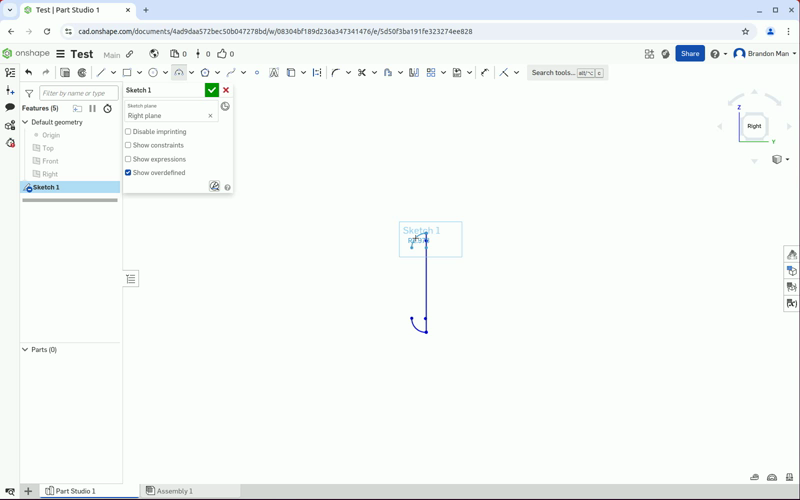
key(esc)
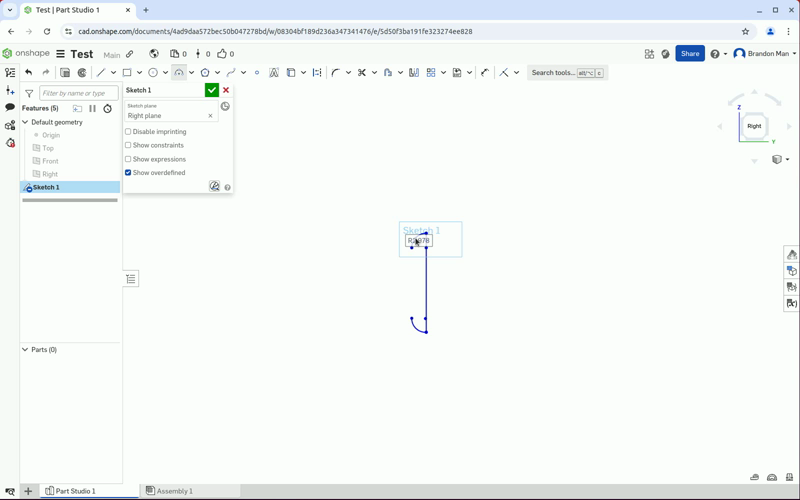
key(l)
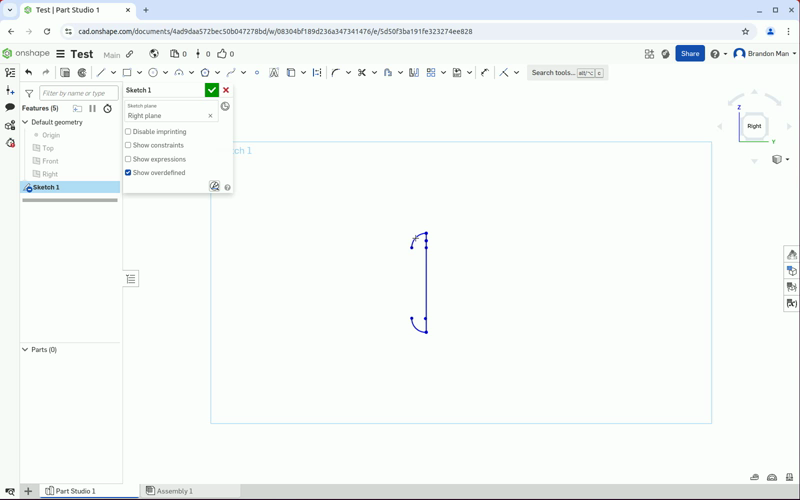
mouse_move(411, 247)
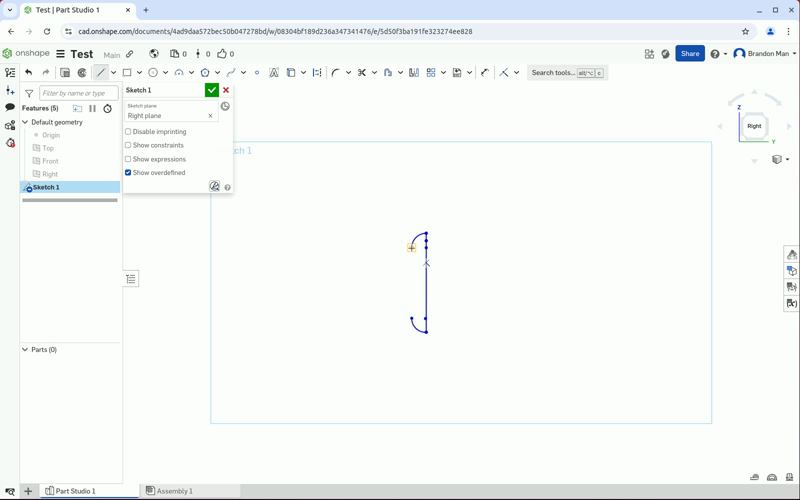
click(411, 247)
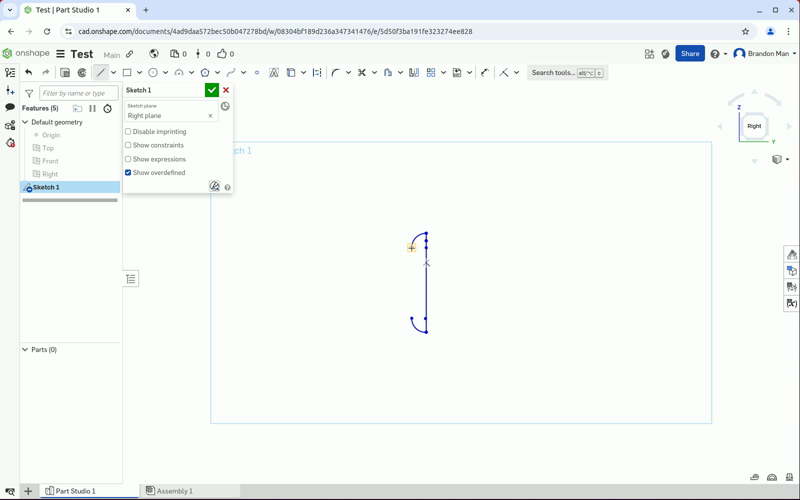
key_down(shift)
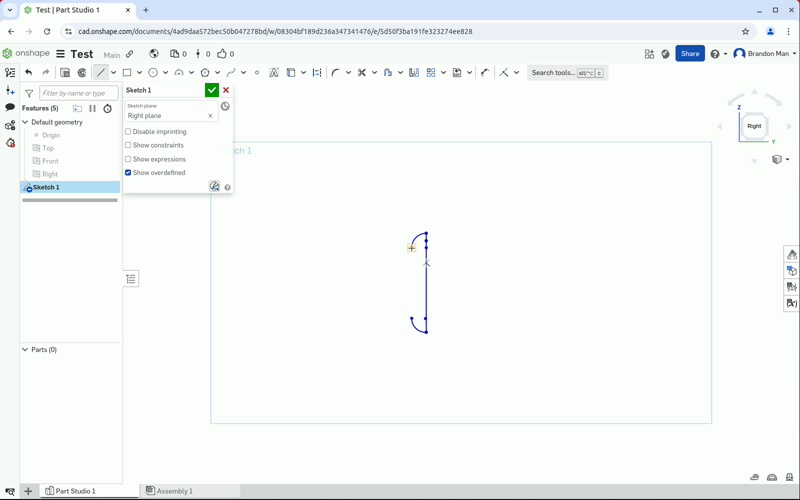
mouse_move(411, 318)
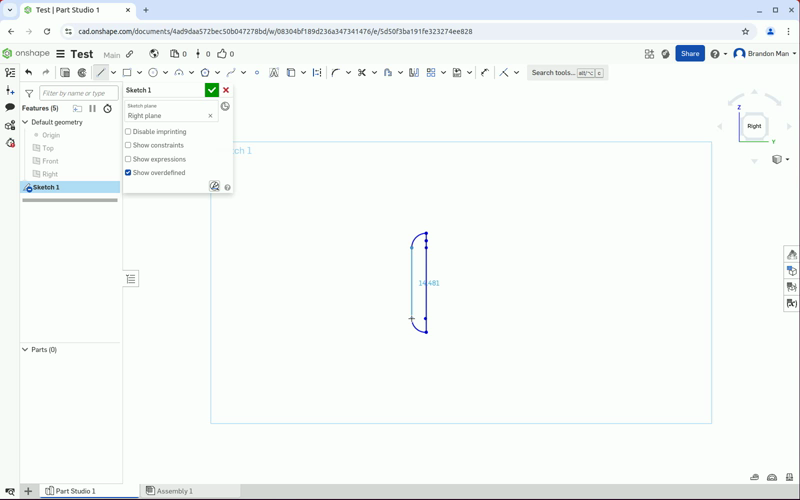
key_up(shift)
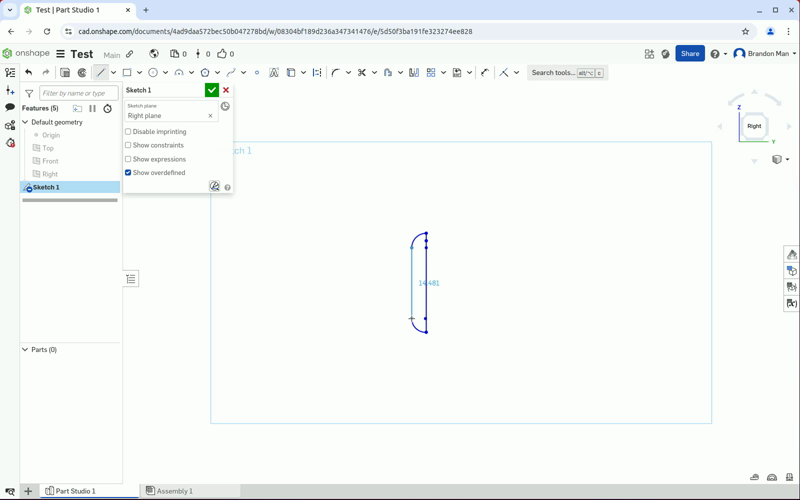
click(411, 318)
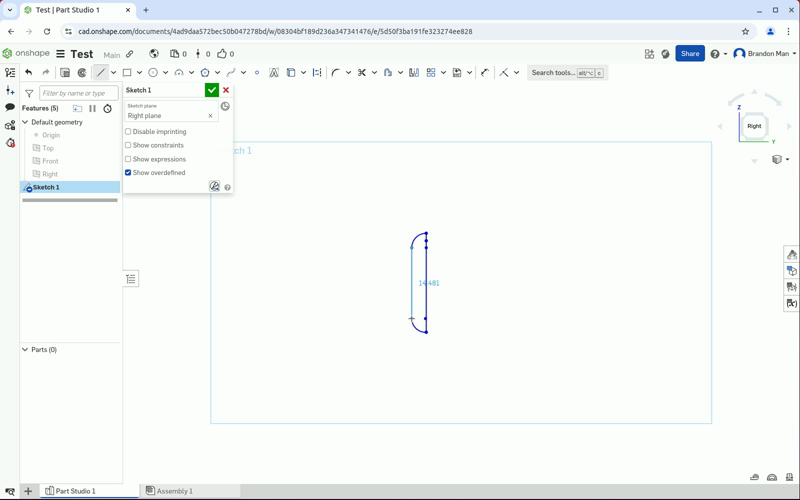
key(esc)
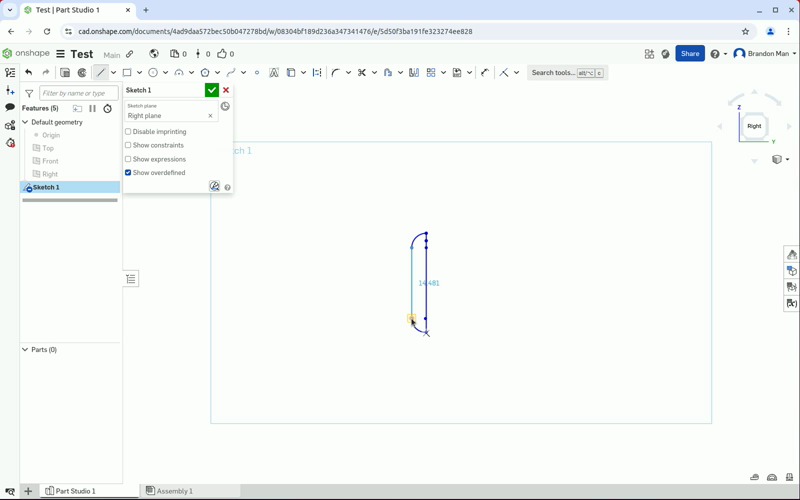
mouse_move(414, 310)
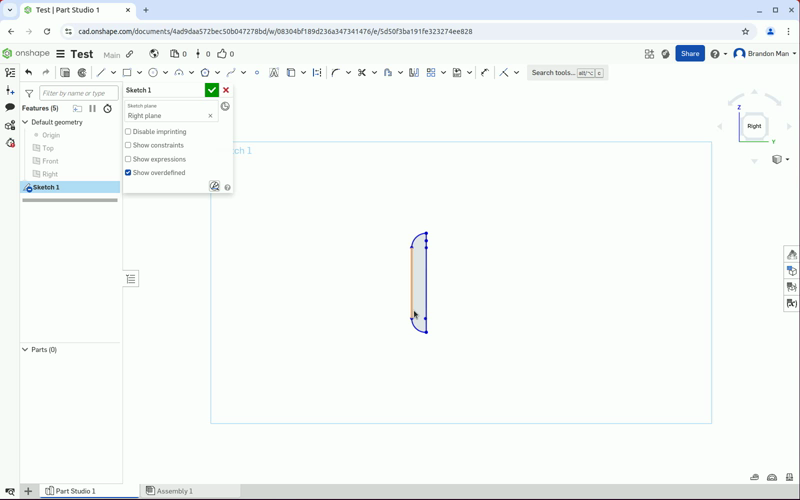
scroll(6)
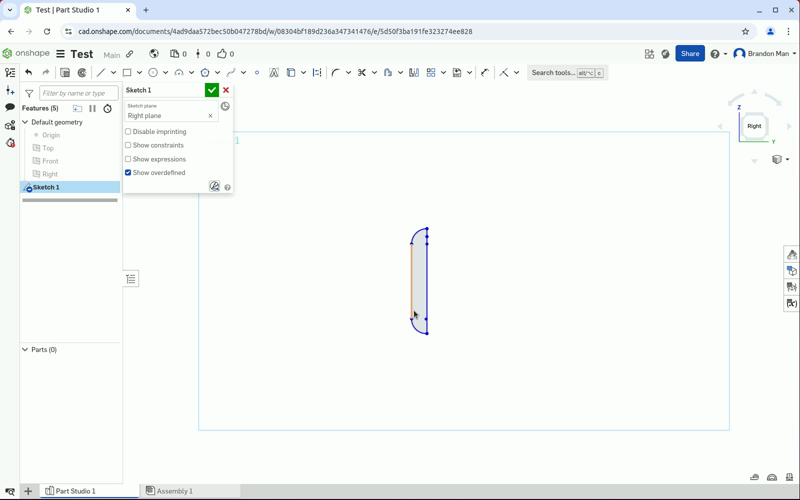
scroll(6)
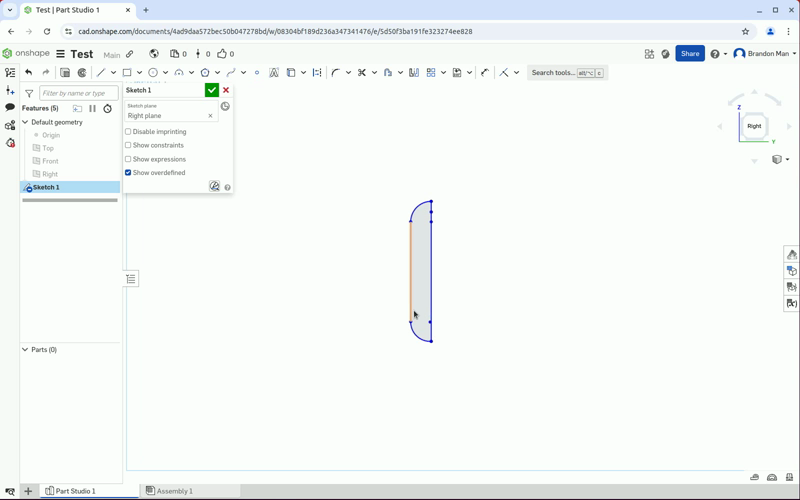
scroll(6)
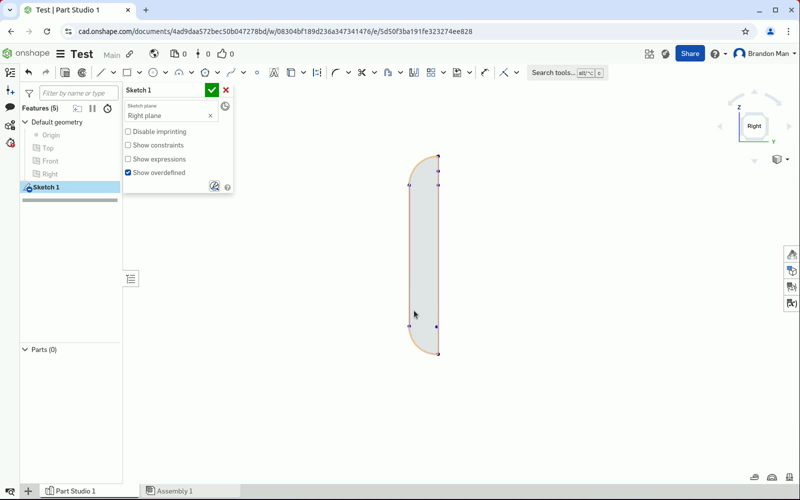
scroll(6)
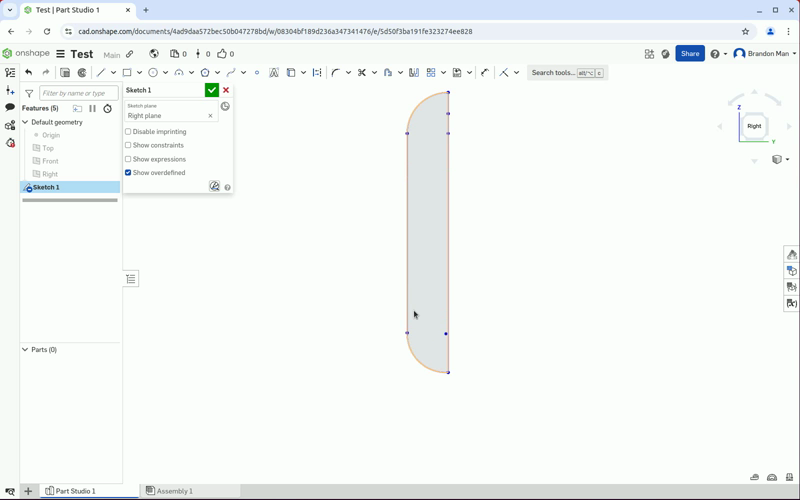
scroll(6)
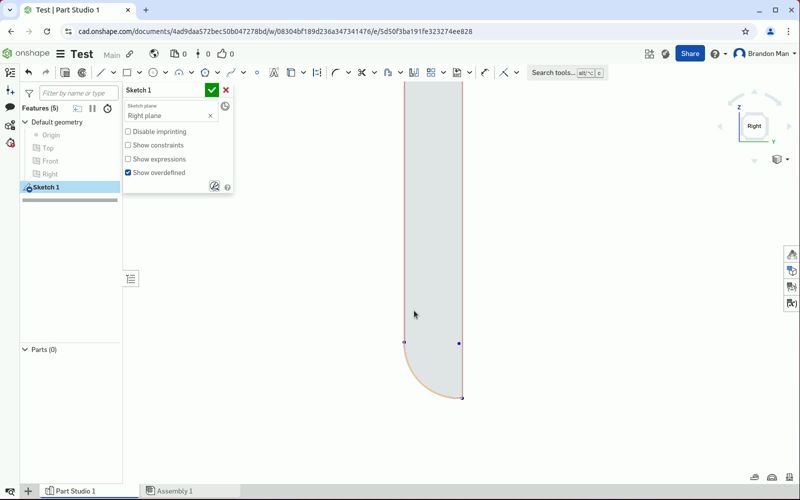
scroll(6)
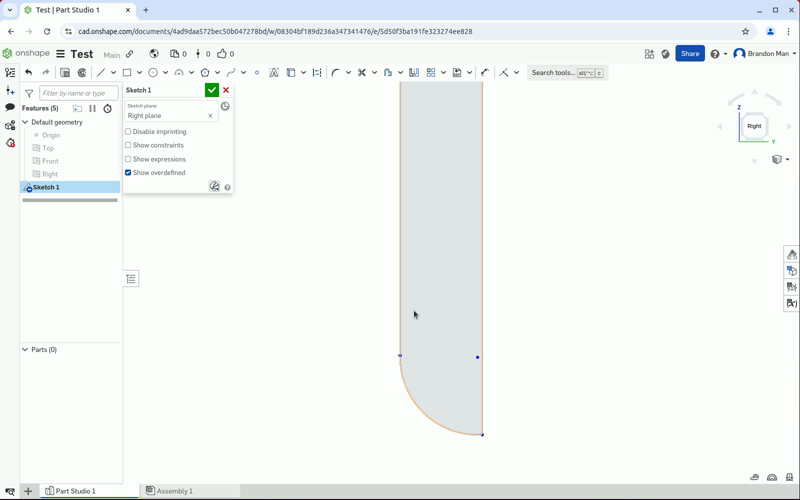
scroll(6)
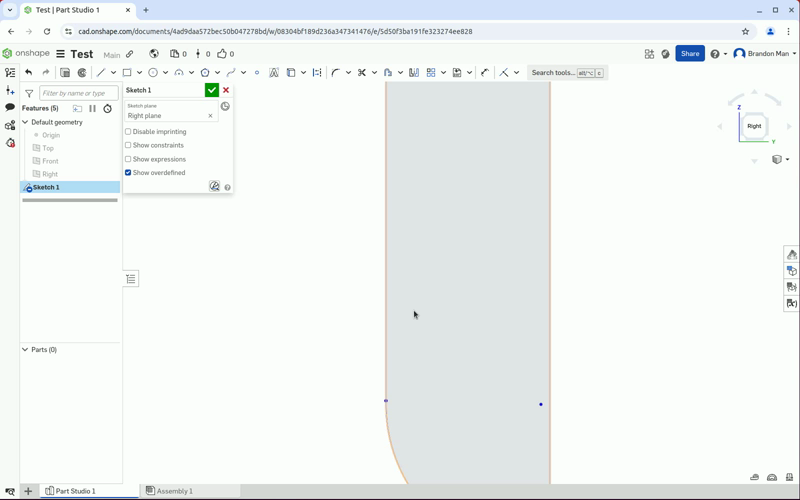
click(414, 310)
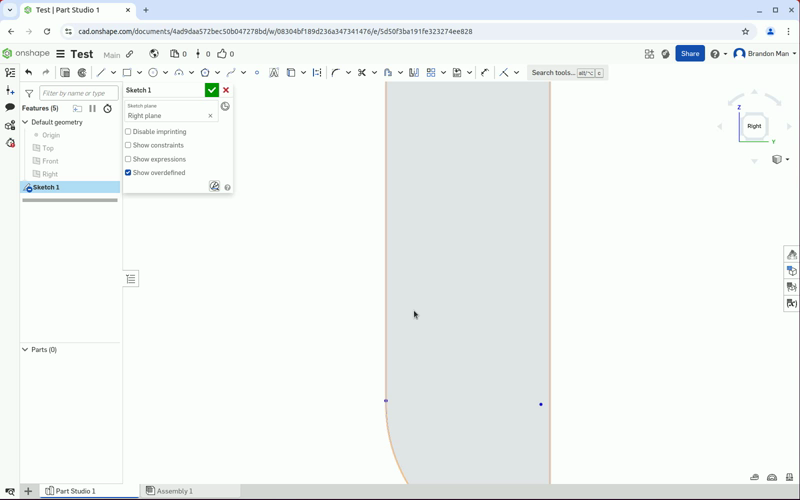
scroll(-6)
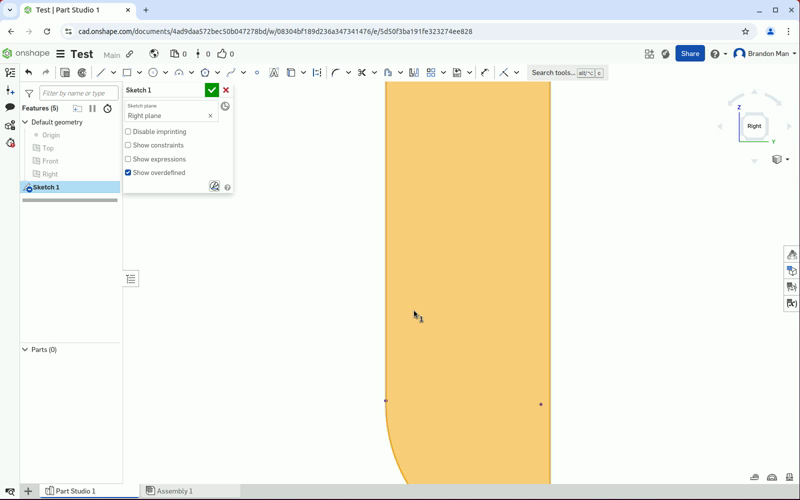
scroll(-6)
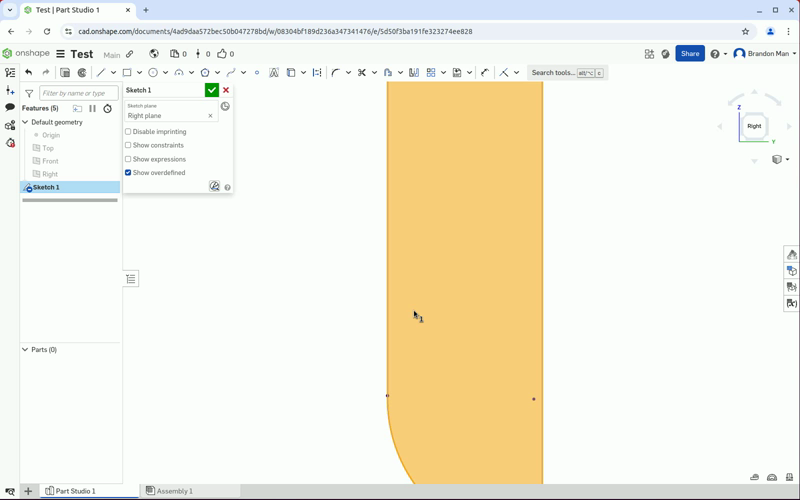
scroll(-6)
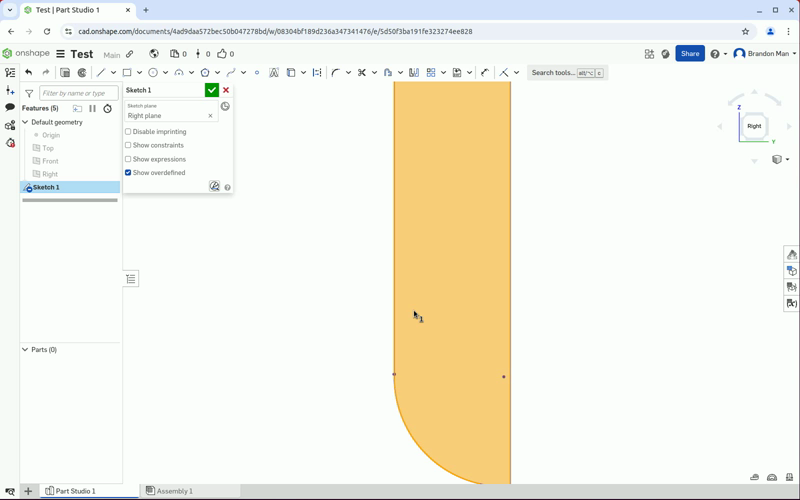
scroll(-6)
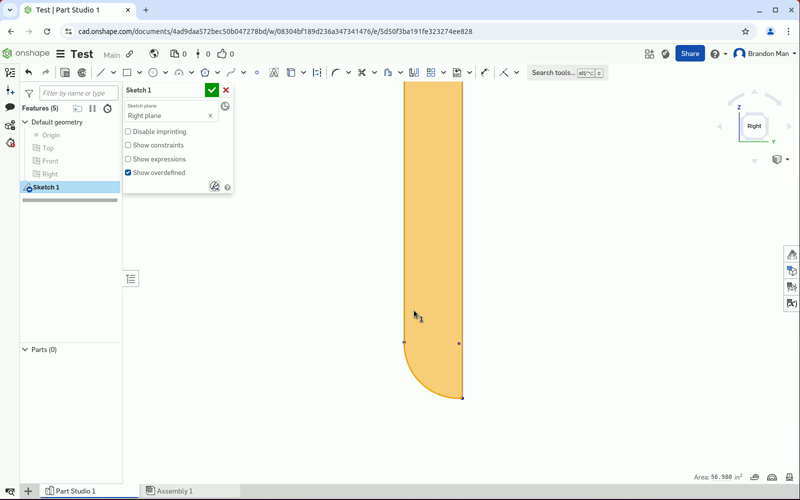
scroll(-6)
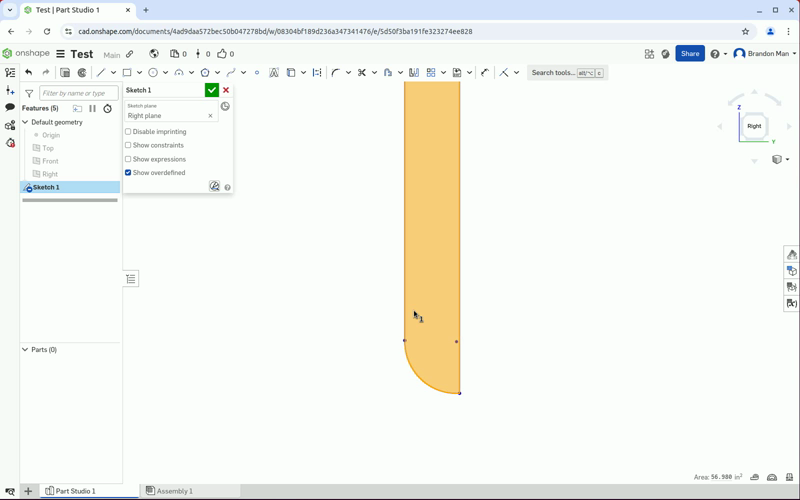
scroll(-6)
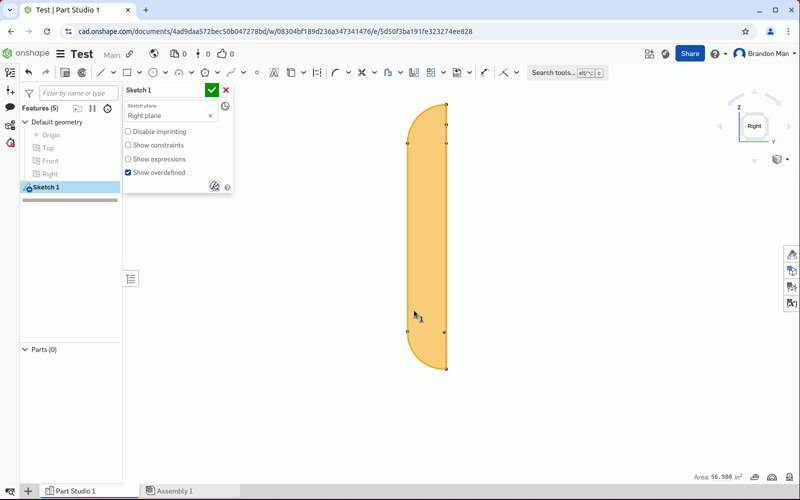
scroll(-6)
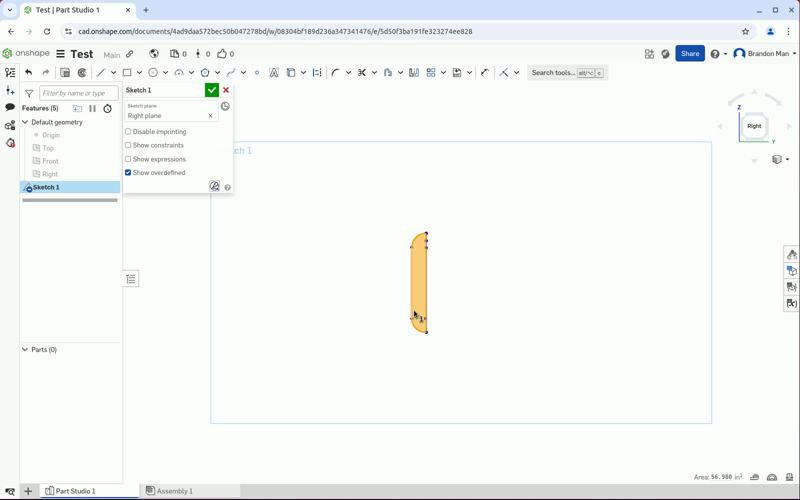
mouse_move(73, 352)
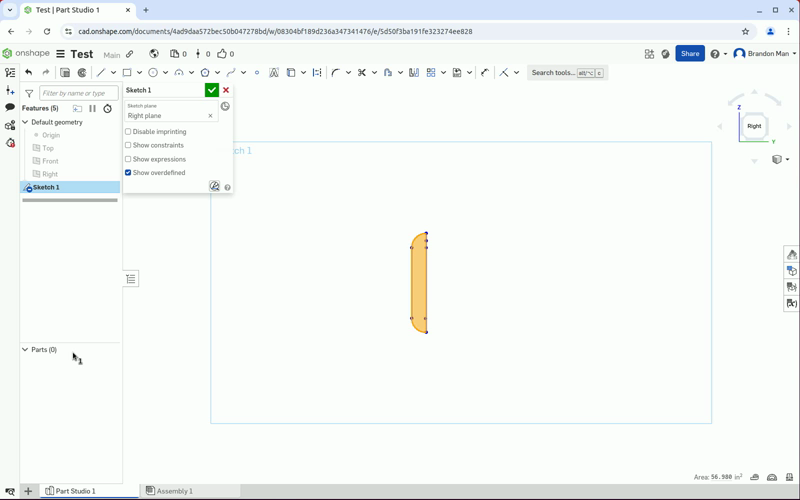
key(shift+y)
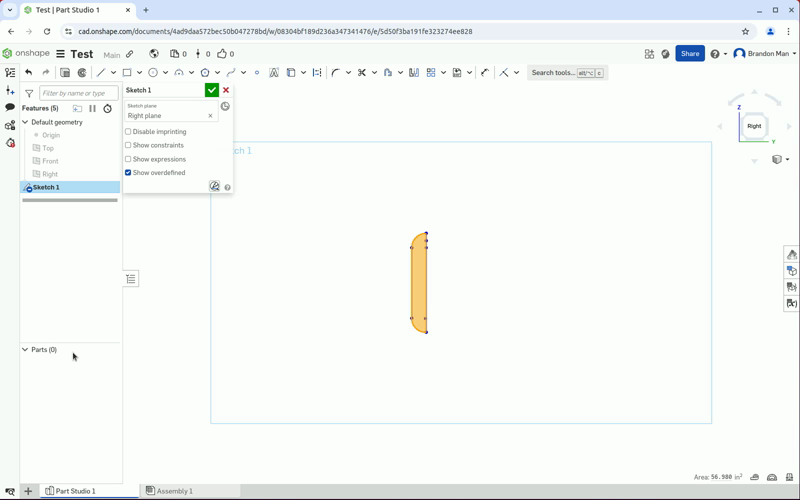
key(shift+e)
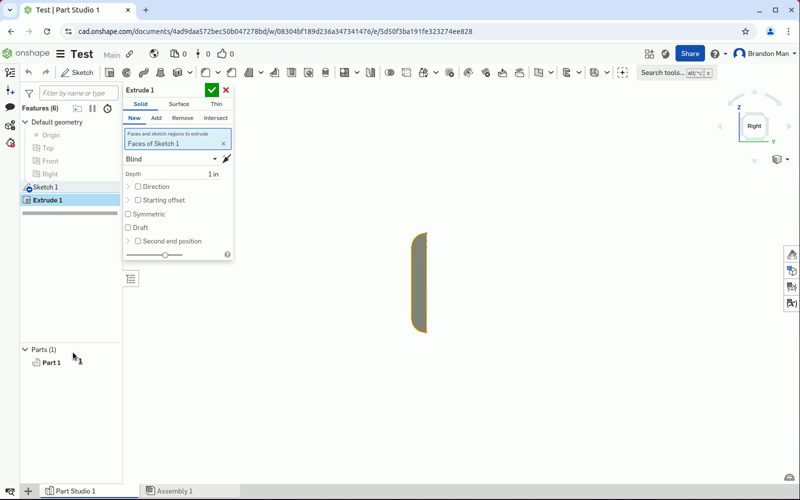
mouse_move(143, 106)
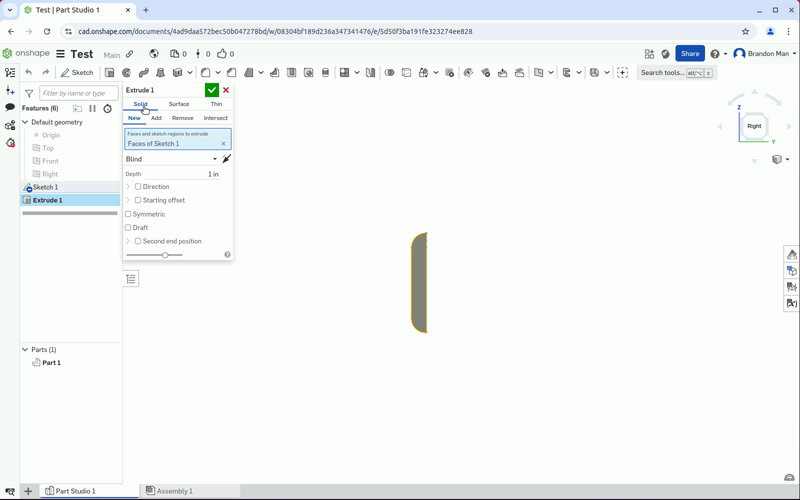
click(143, 106)
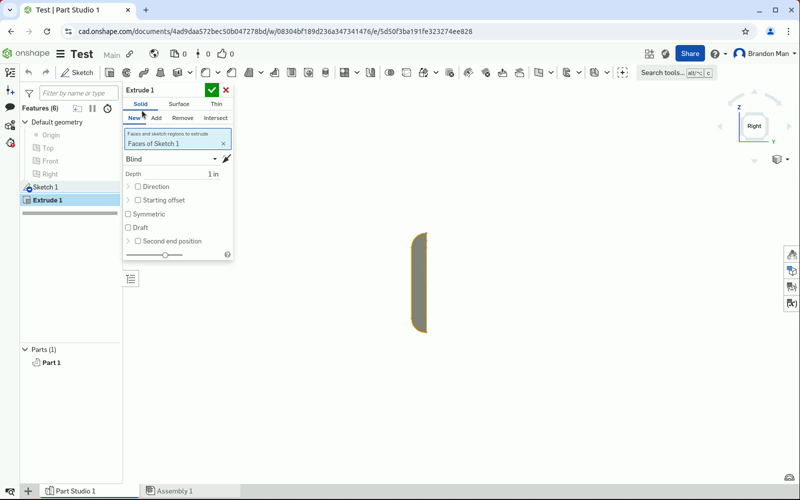
mouse_move(137, 120)
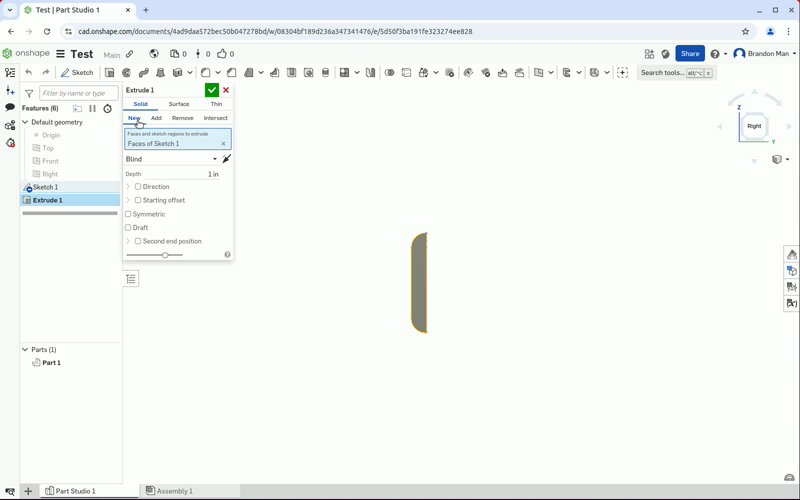
click(137, 120)
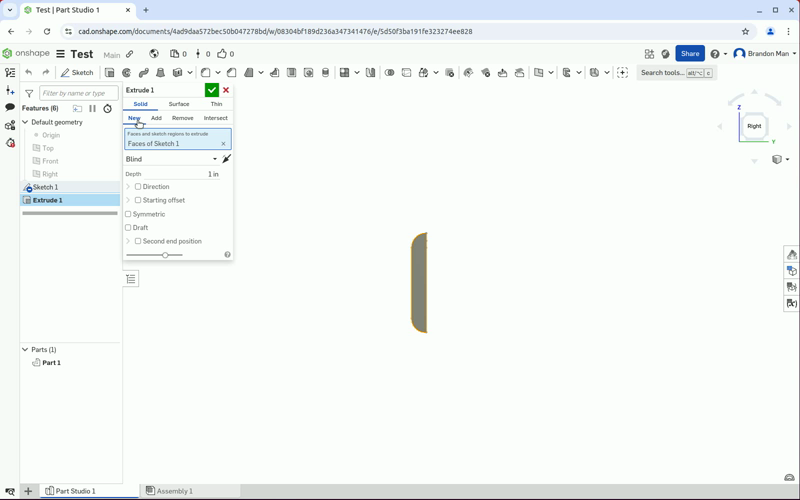
key(tab, 4)
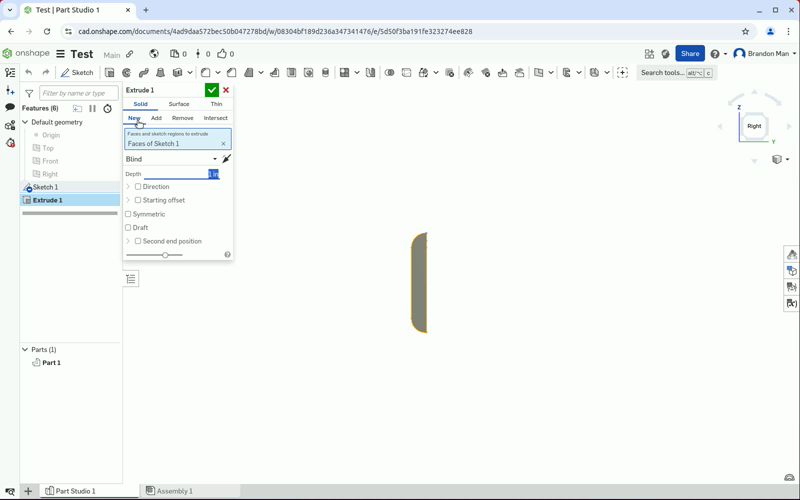
text(23.108)
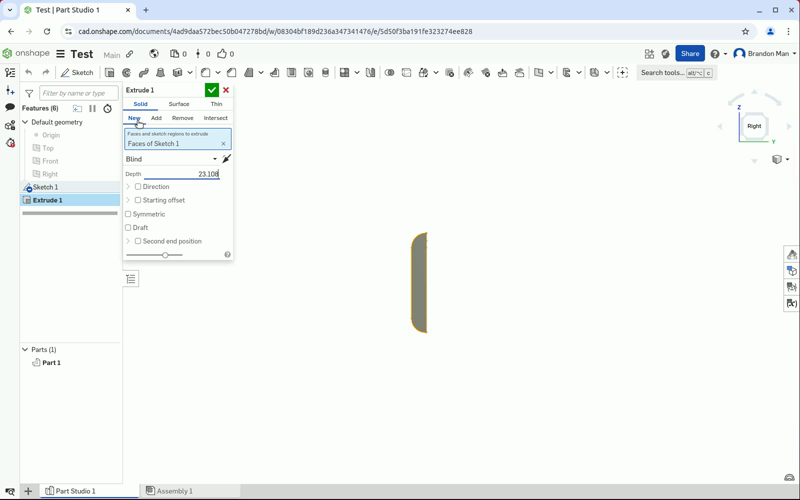
key(enter)
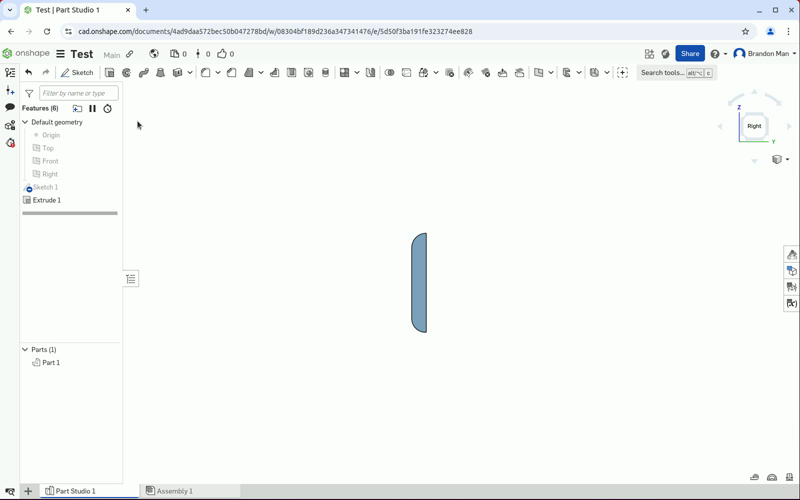
key(shift+h)
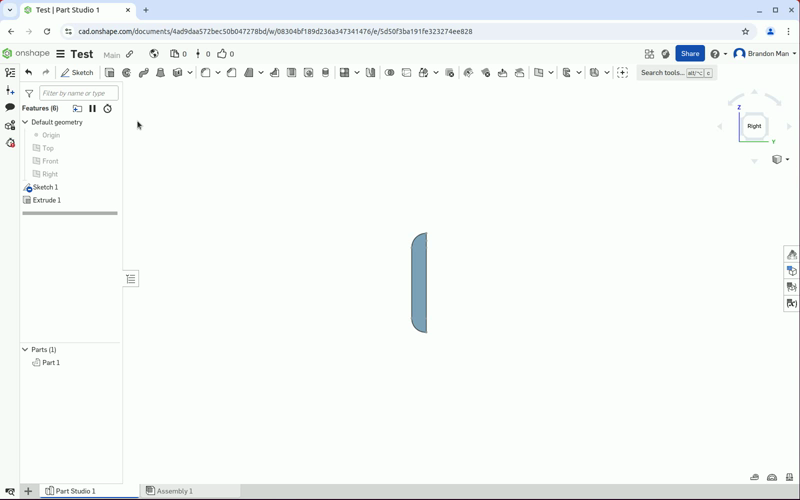
key(shift+h)
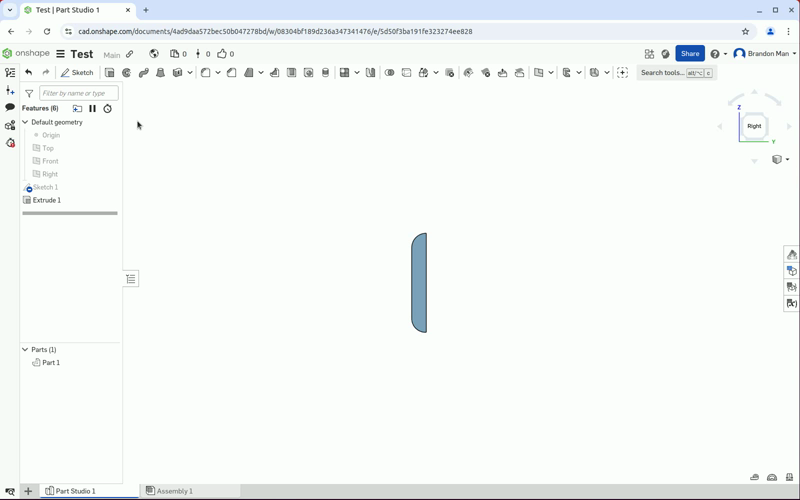
mouse_move(73, 189)
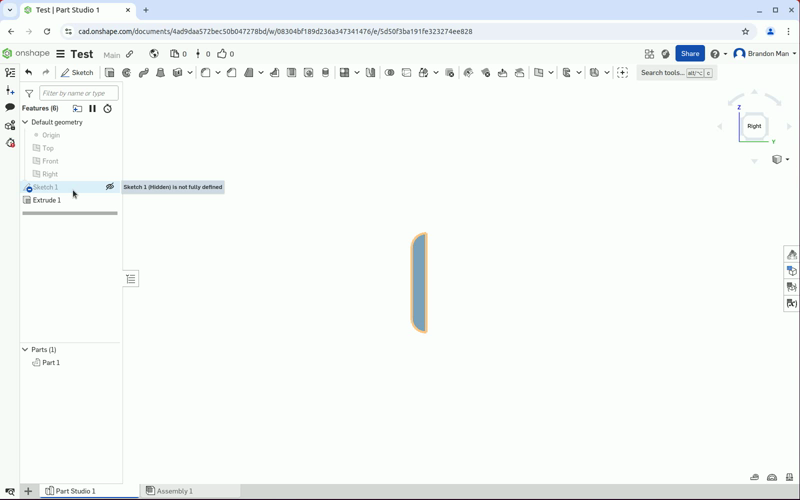
click(73, 189)
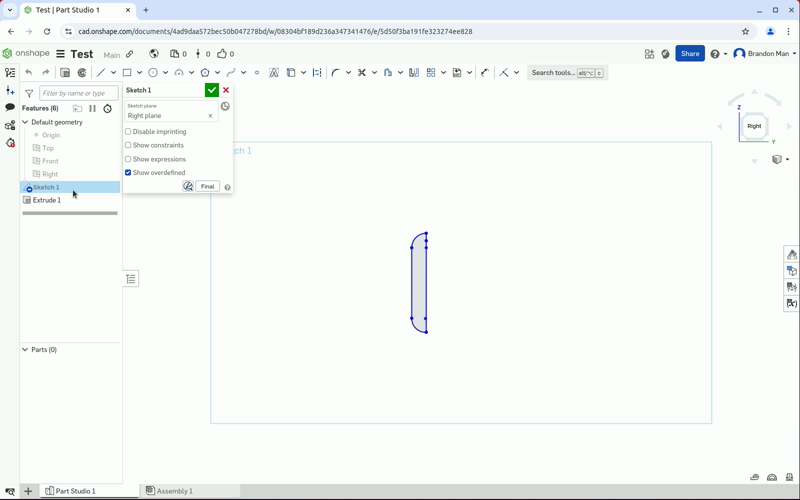
mouse_move(229, 92)
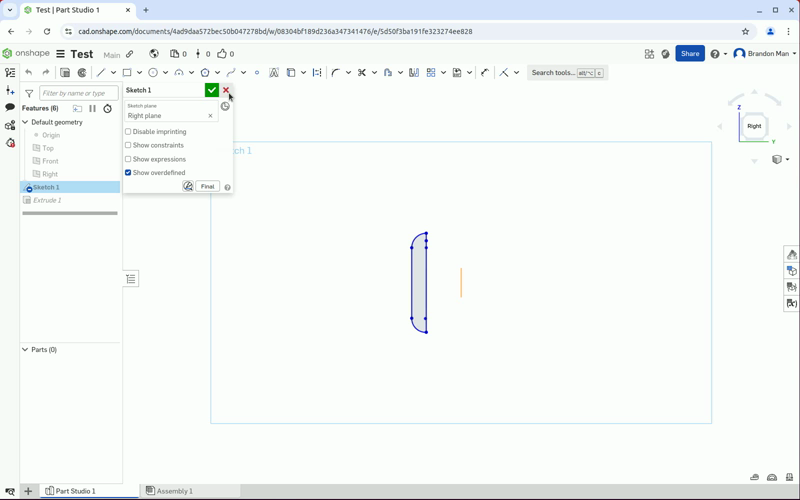
click(229, 92)
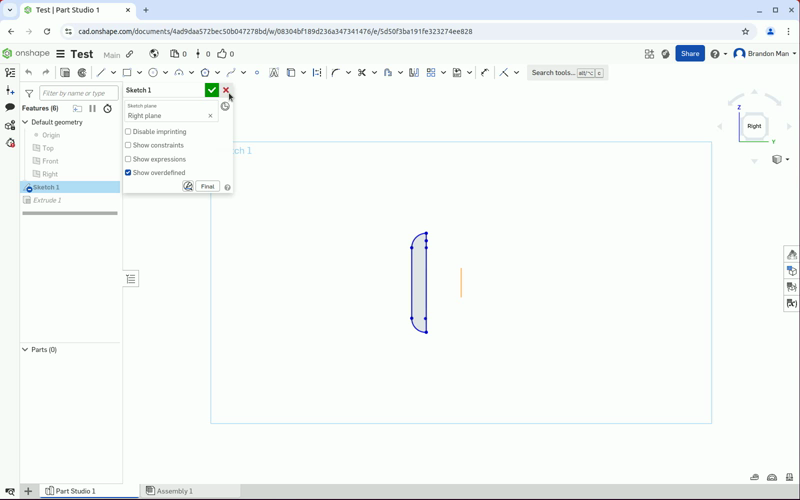
key(shift+s)
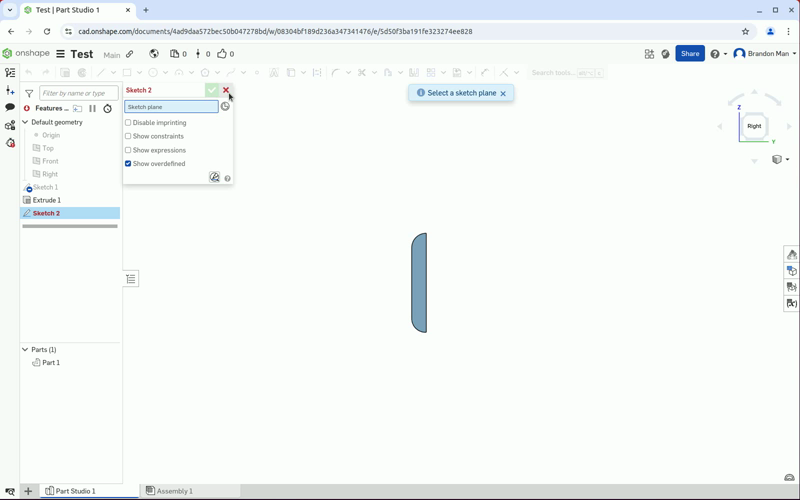
mouse_move(73, 176)
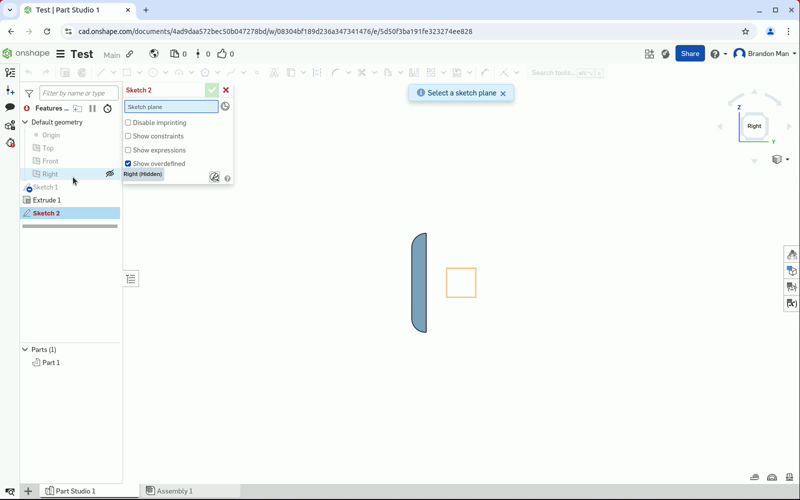
click(73, 176)
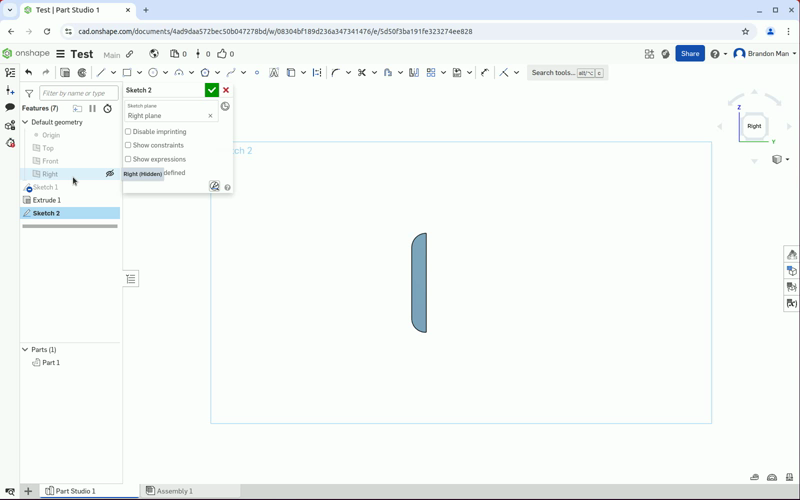
mouse_move(73, 352)
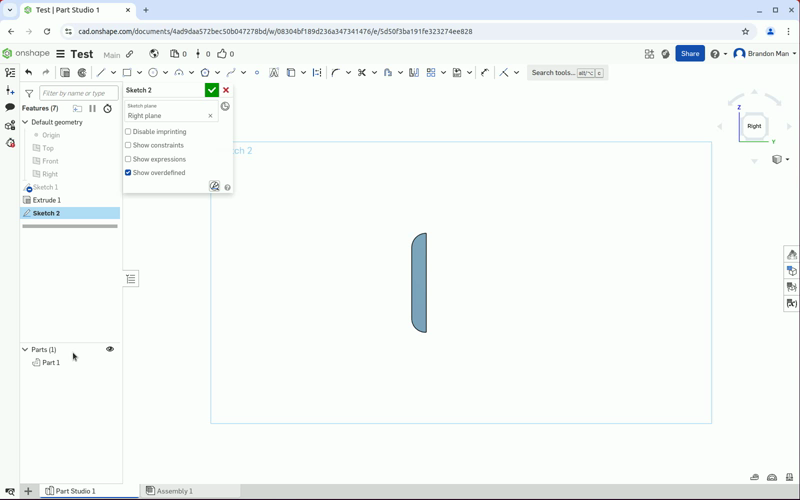
key(y)
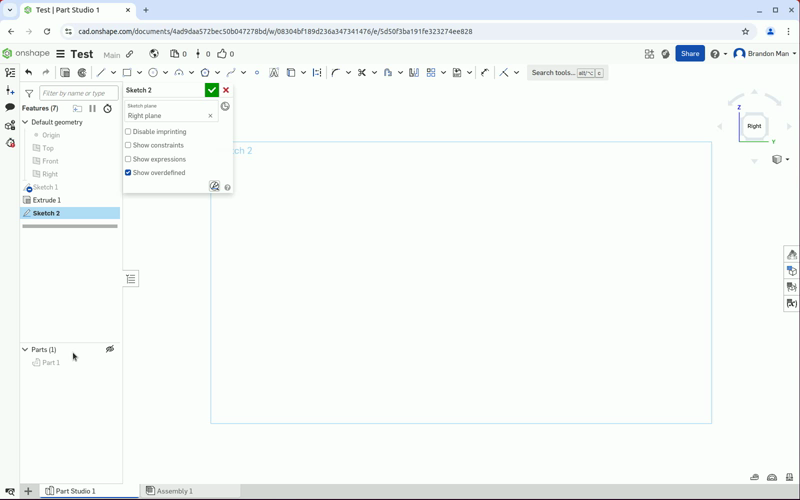
key(l)
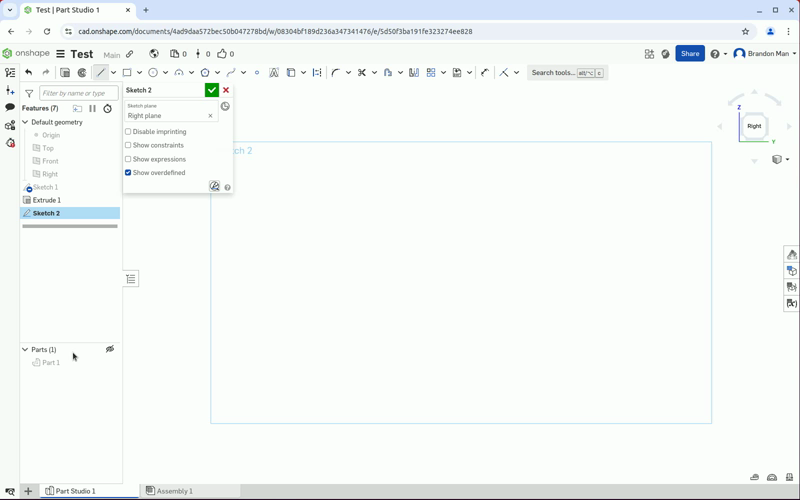
key_down(shift)
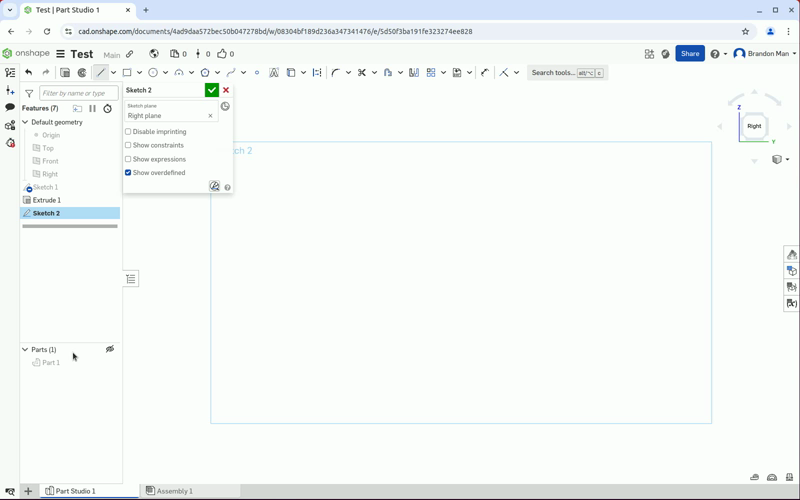
mouse_move(425, 332)
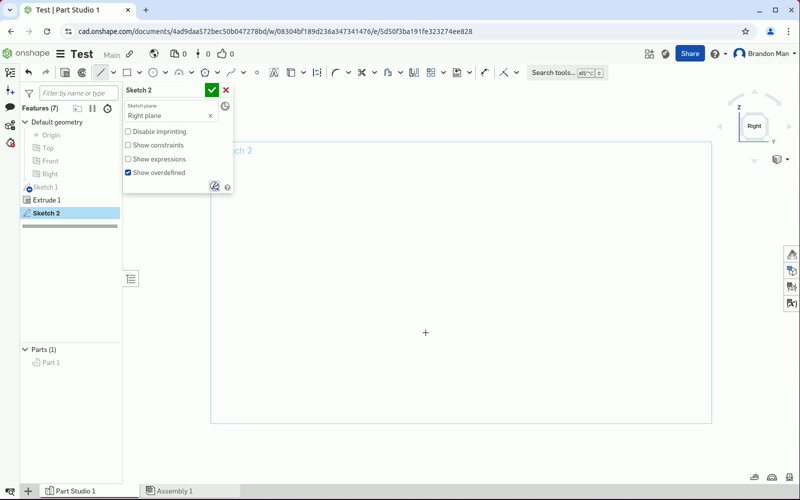
click(425, 332)
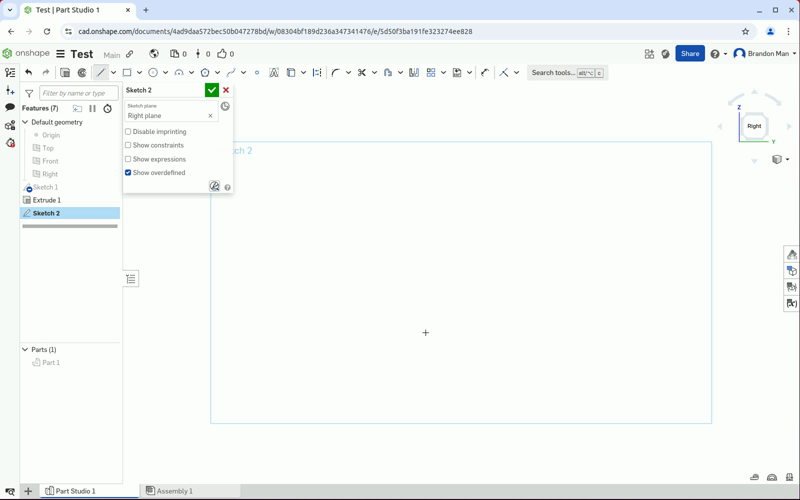
key_up(shift)
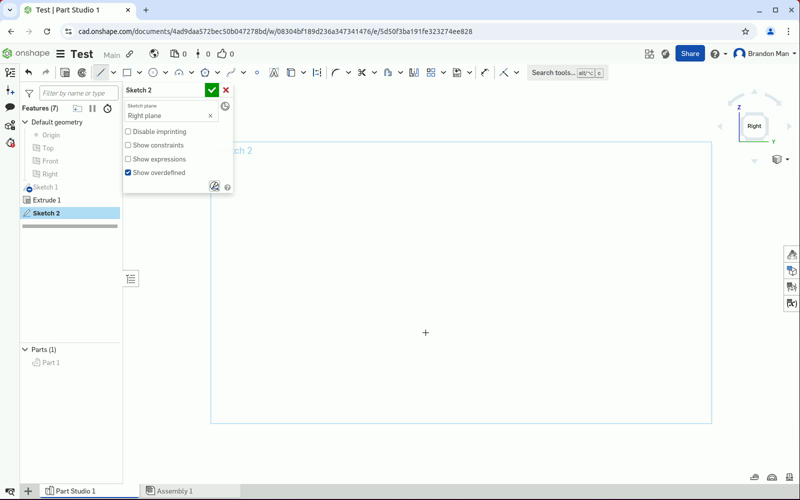
key_down(shift)
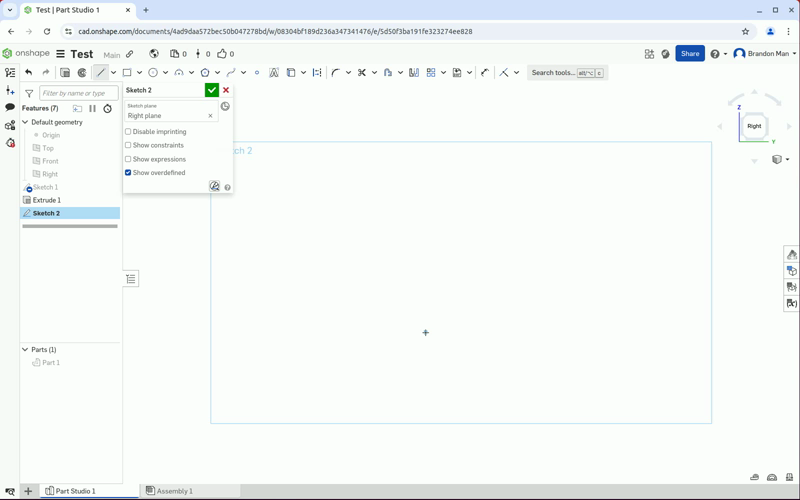
mouse_move(502, 332)
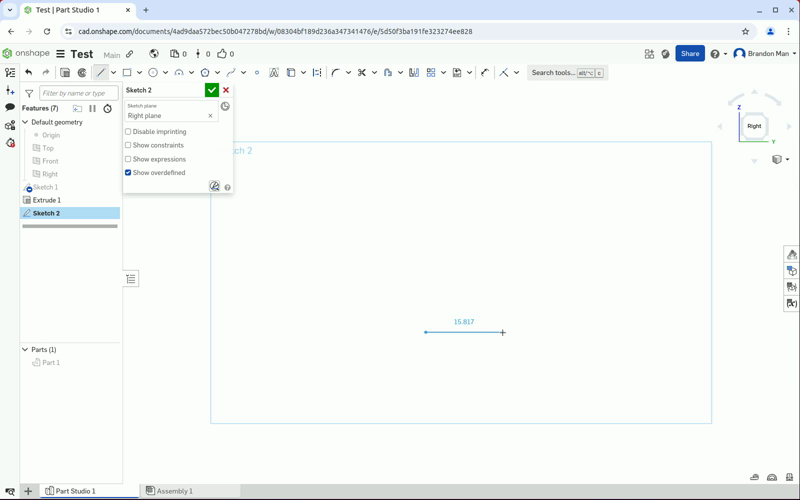
click(502, 332)
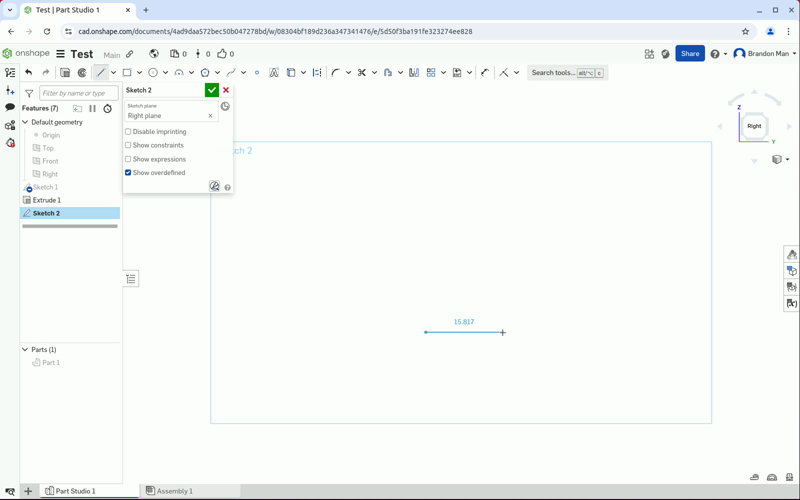
key_up(shift)
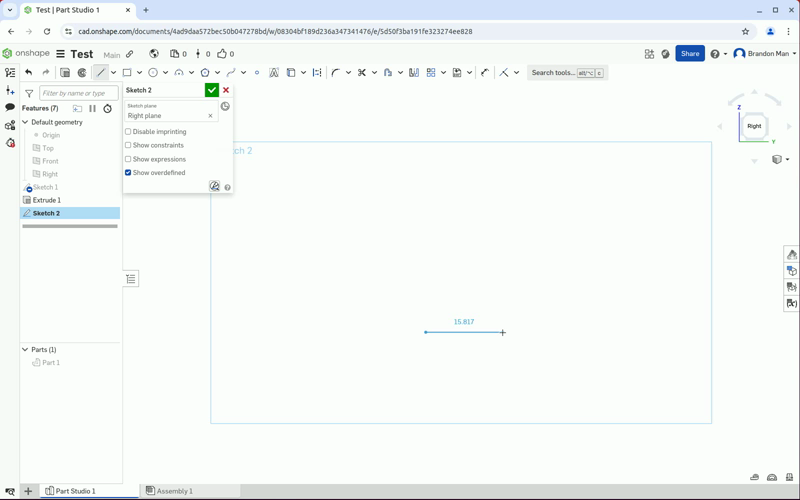
key(esc)
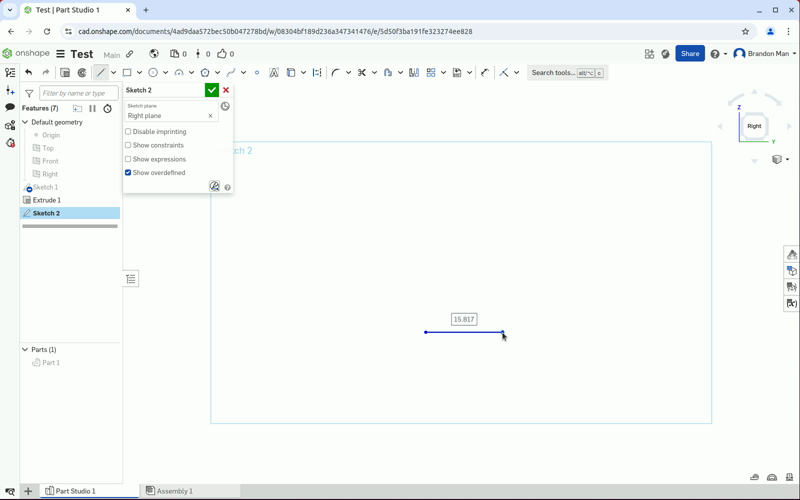
key(a)
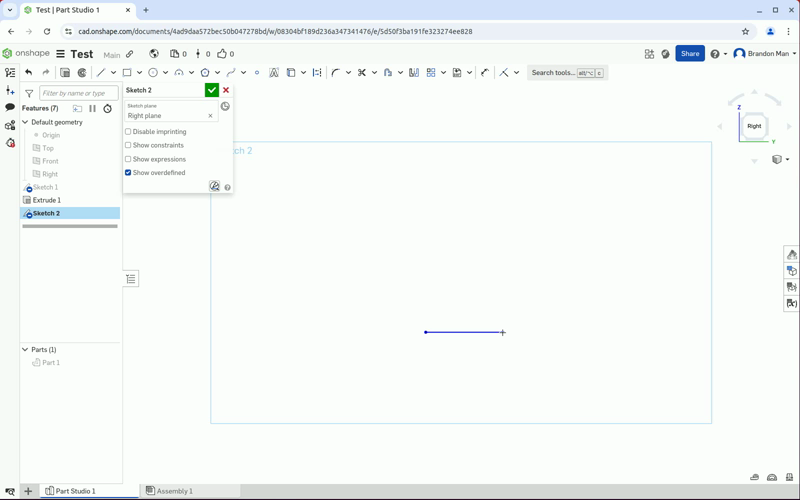
mouse_move(502, 332)
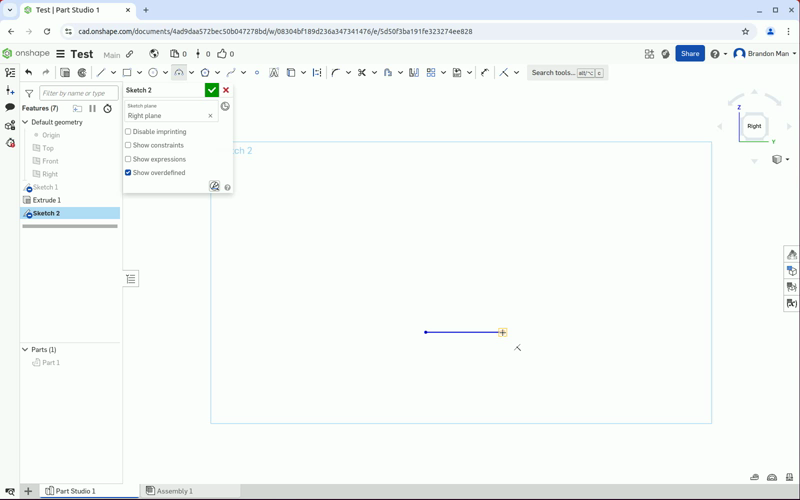
click(502, 332)
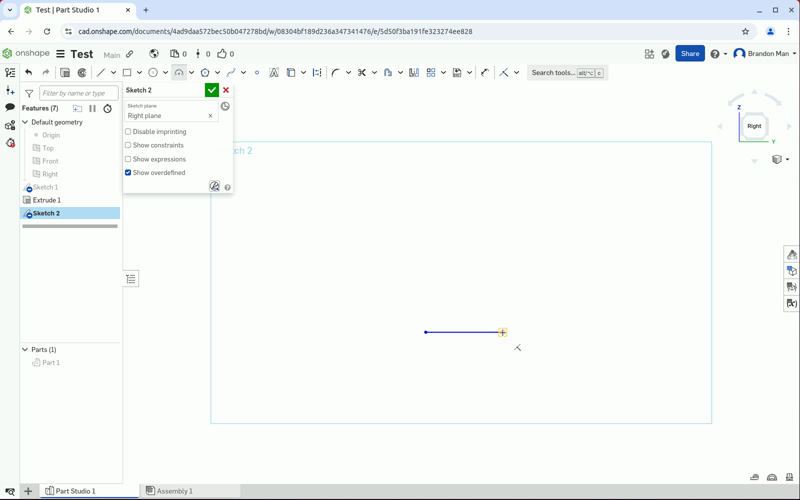
key_down(shift)
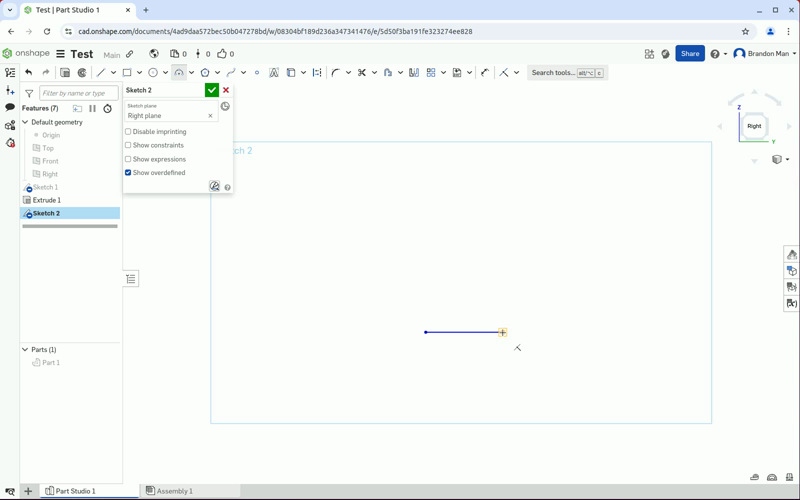
mouse_move(510, 325)
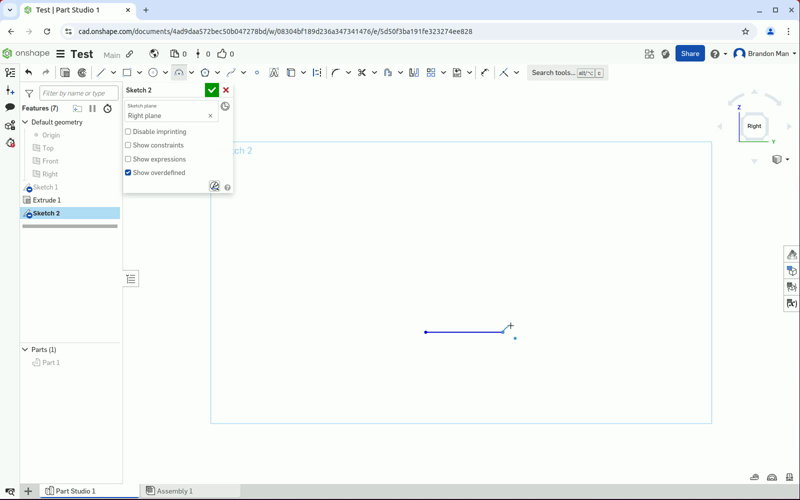
click(510, 325)
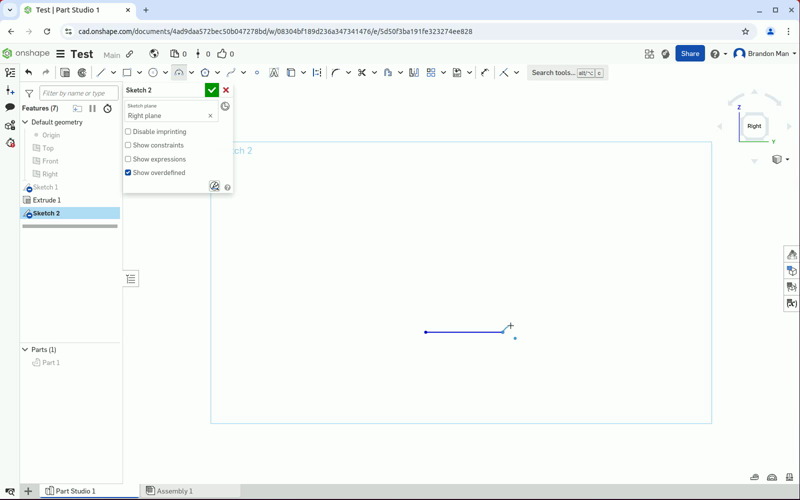
mouse_move(508, 330)
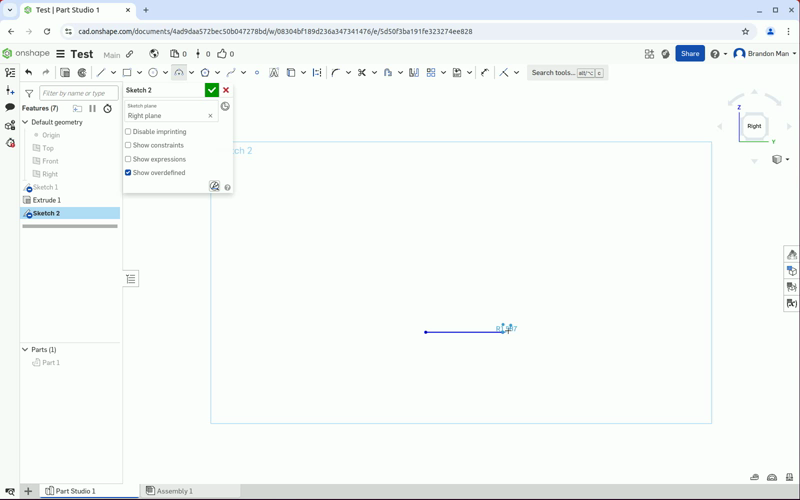
click(508, 330)
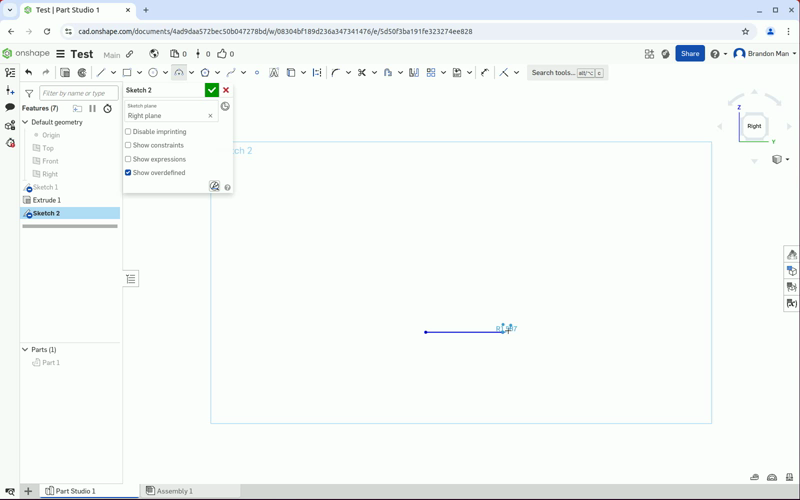
key_up(shift)
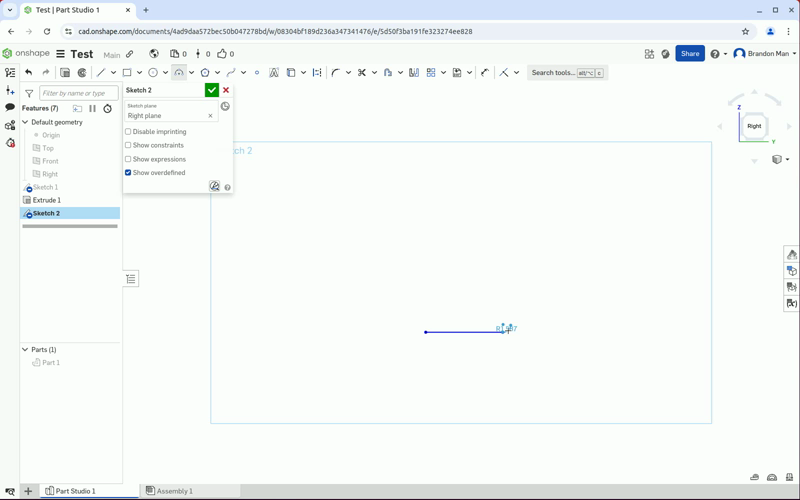
key(esc)
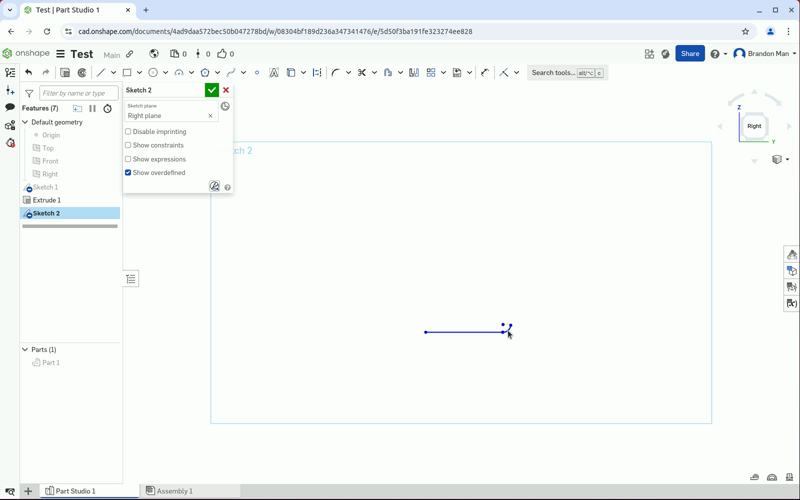
key(l)
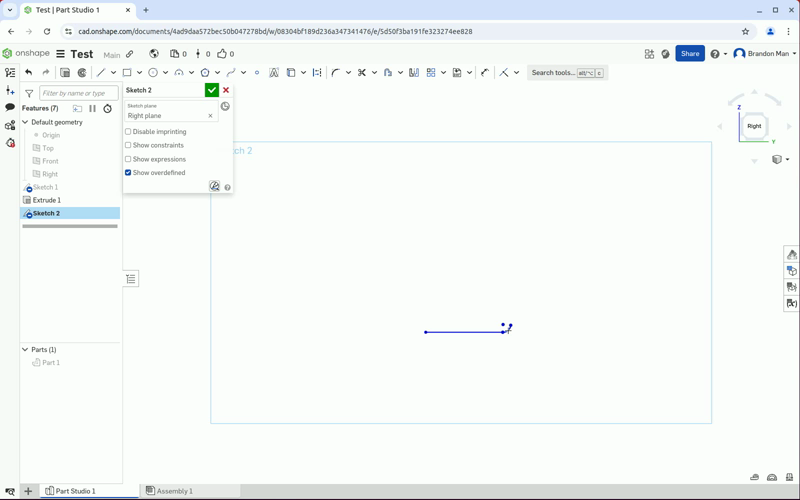
mouse_move(510, 325)
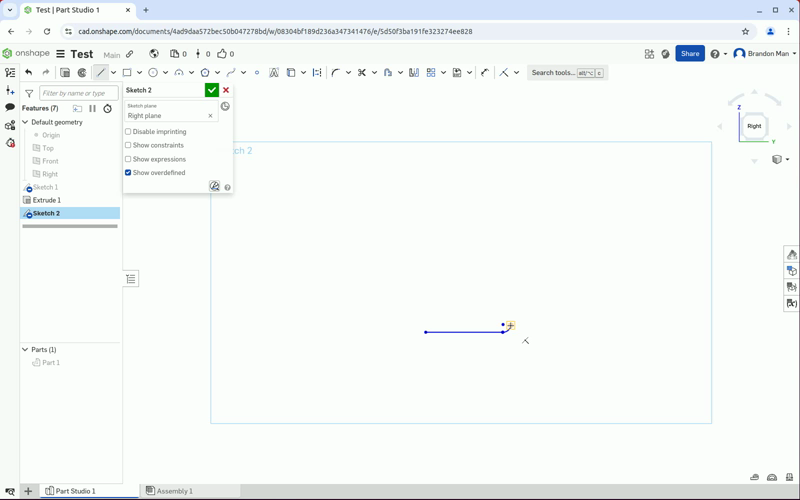
click(510, 325)
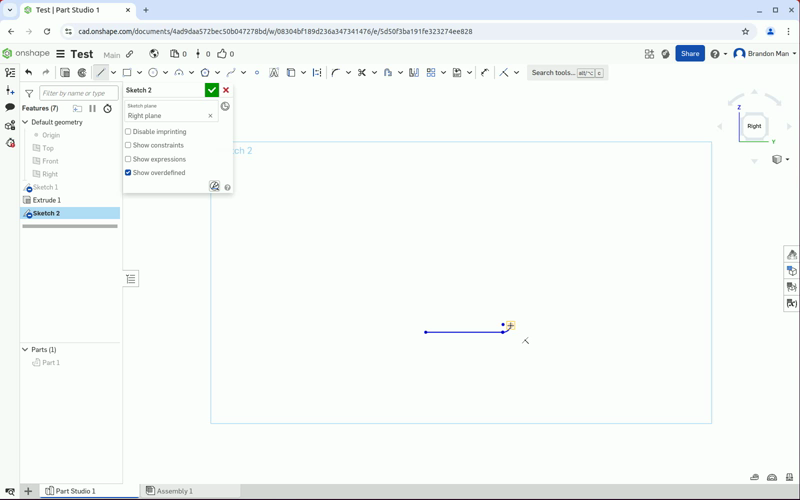
key_down(shift)
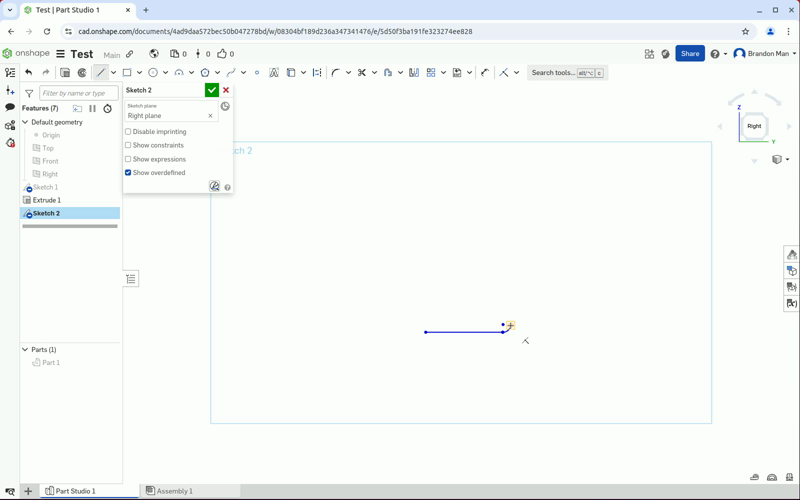
mouse_move(510, 240)
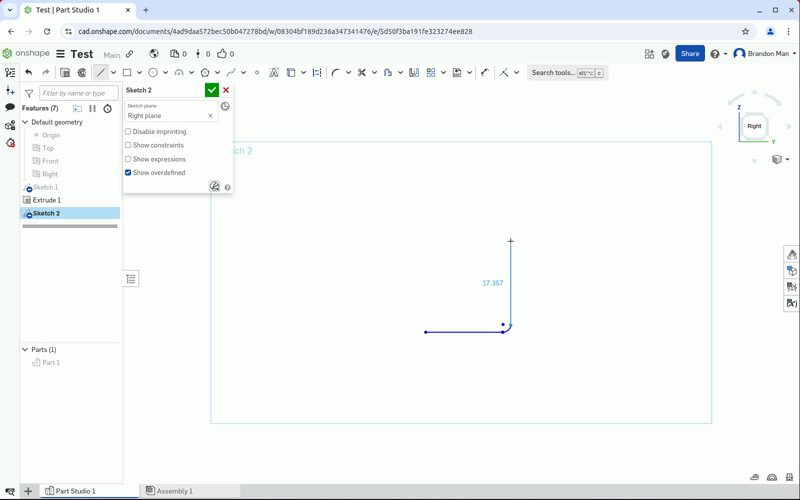
click(510, 240)
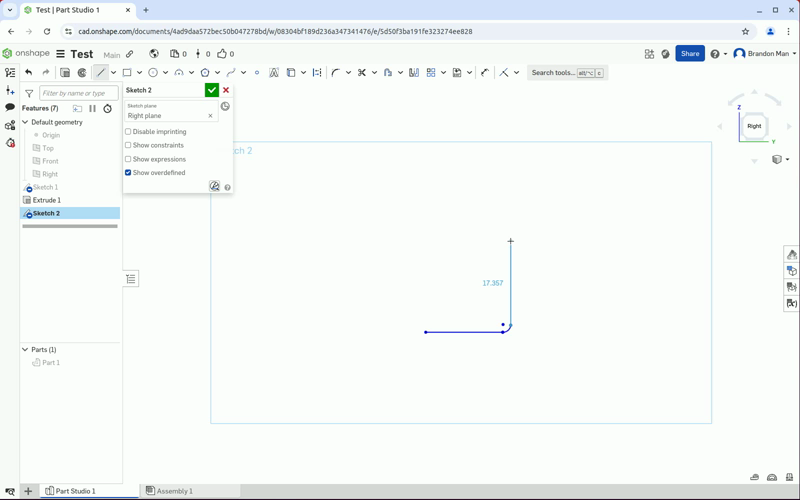
key_up(shift)
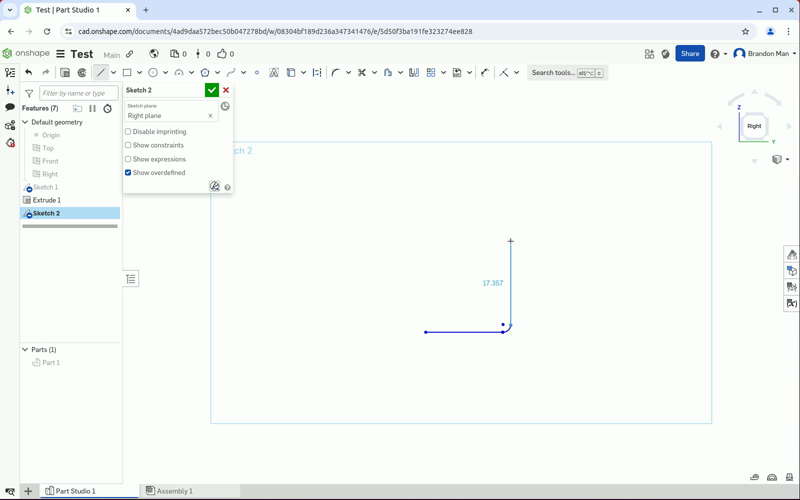
key_down(shift)
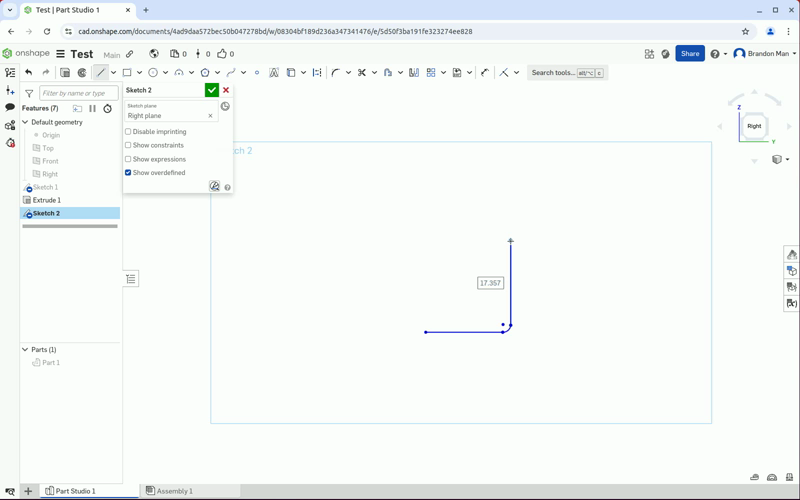
mouse_move(425, 240)
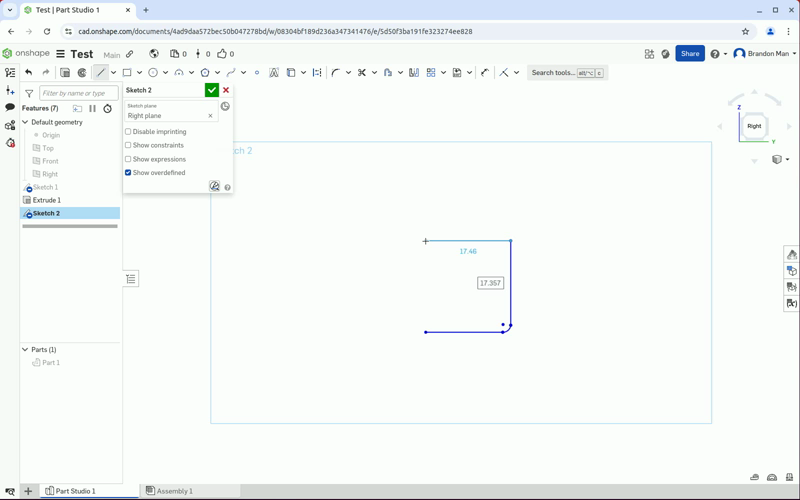
click(425, 240)
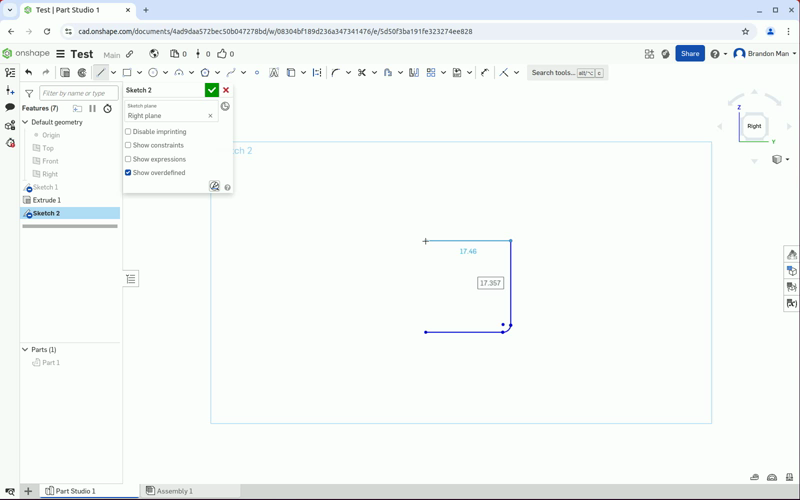
key_up(shift)
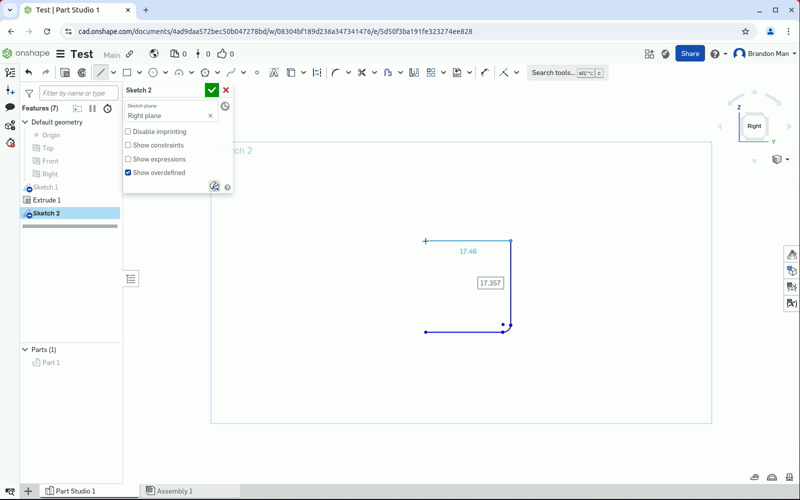
key_down(shift)
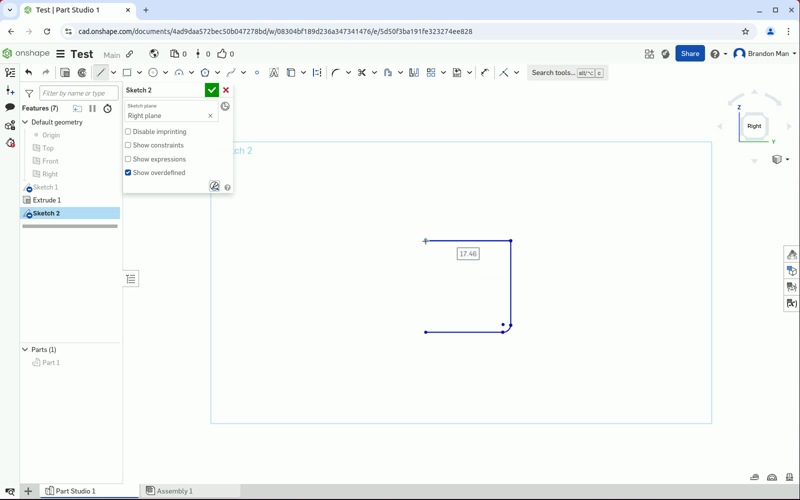
mouse_move(425, 332)
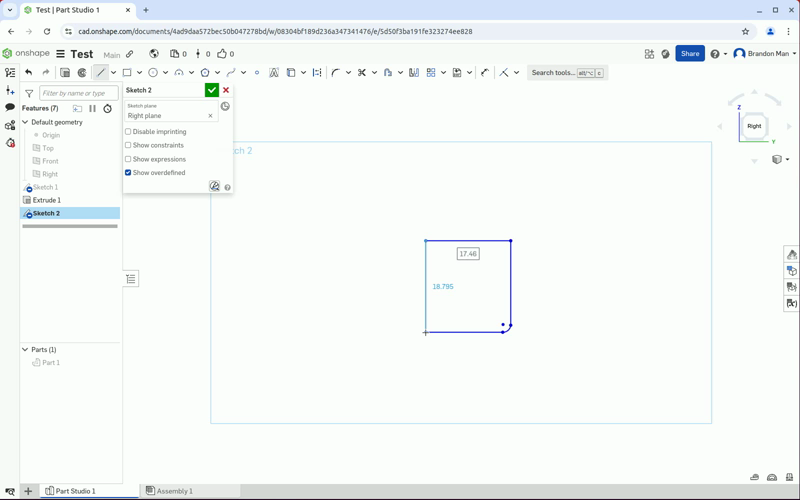
key_up(shift)
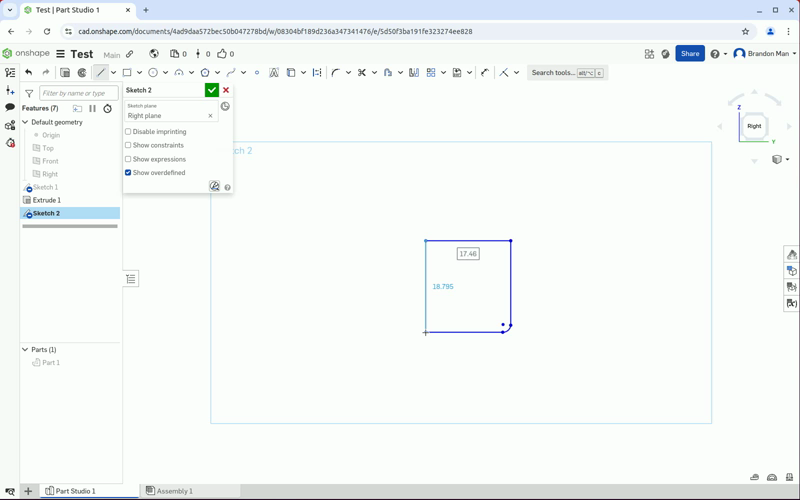
click(425, 332)
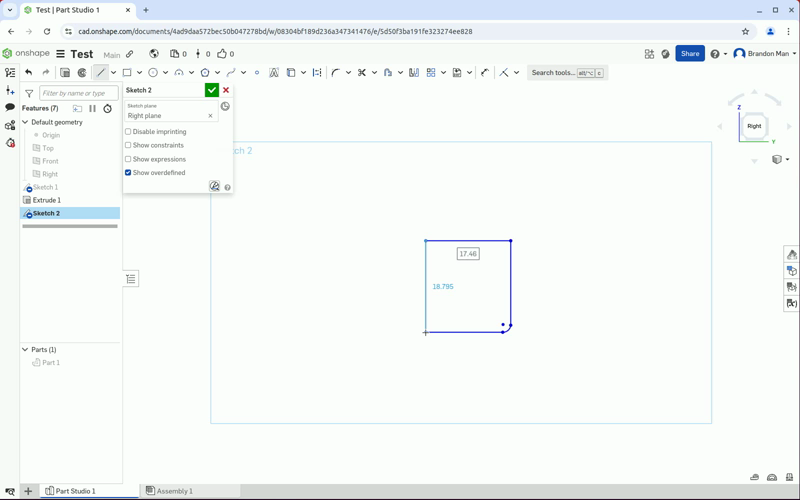
key(esc)
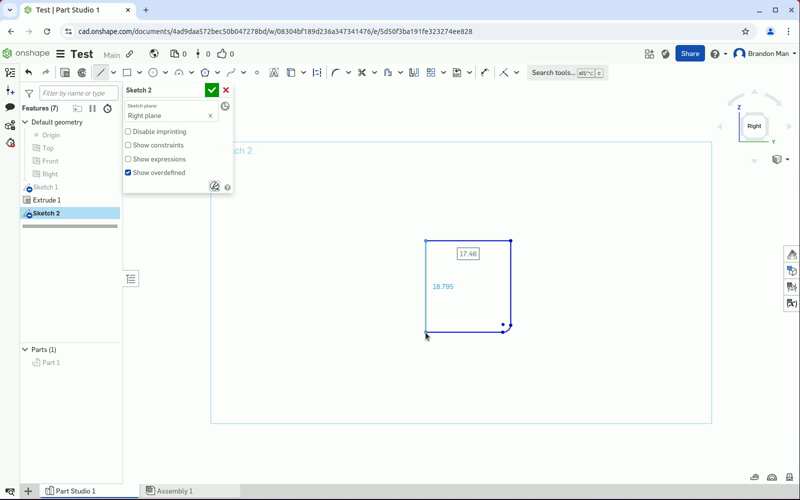
mouse_move(441, 314)
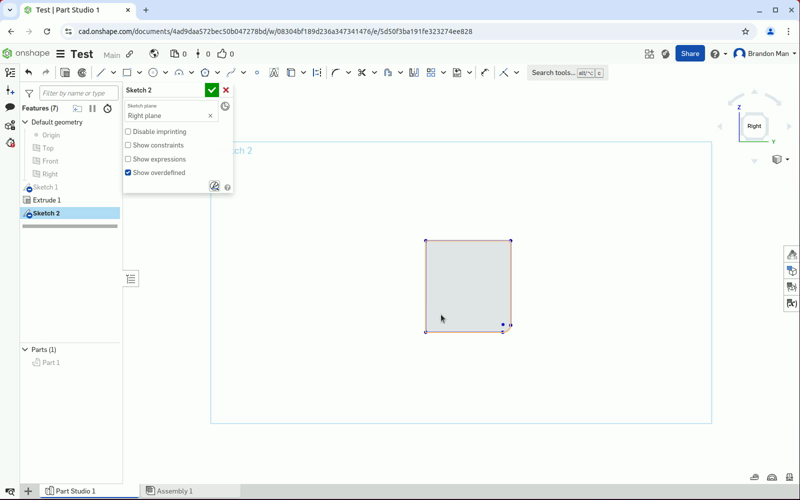
click(441, 314)
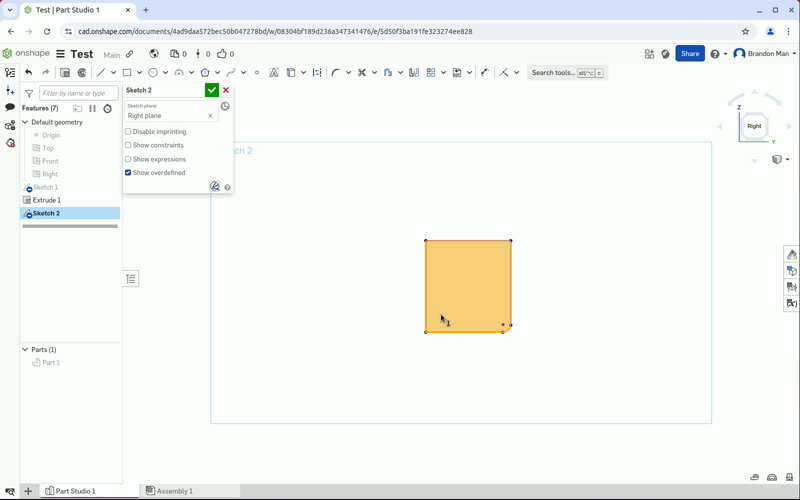
mouse_move(73, 352)
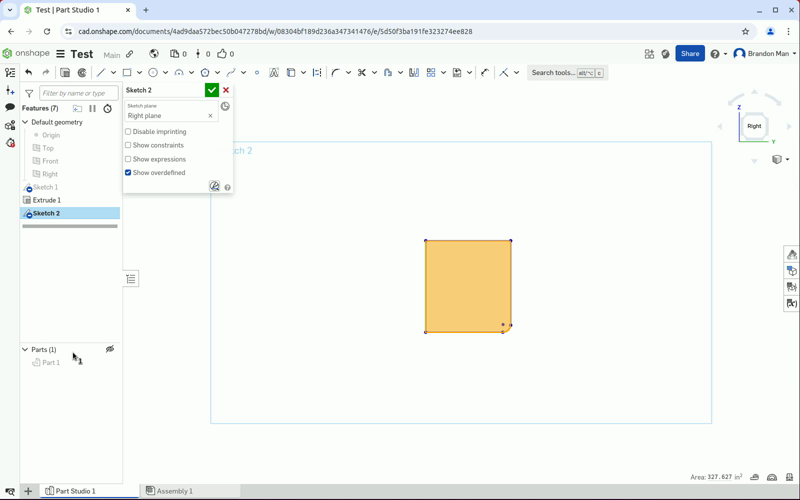
key(shift+y)
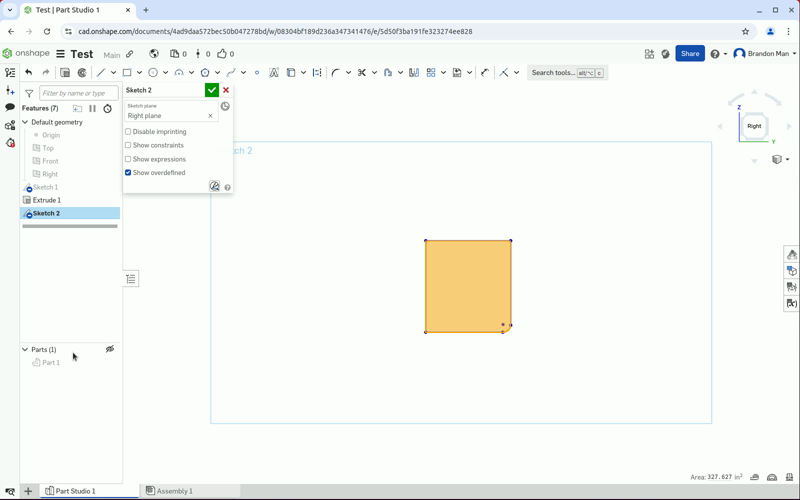
key(shift+e)
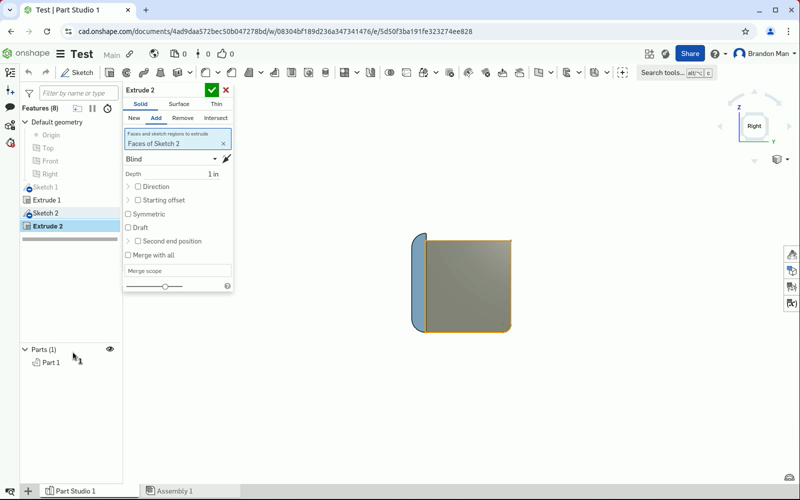
mouse_move(143, 106)
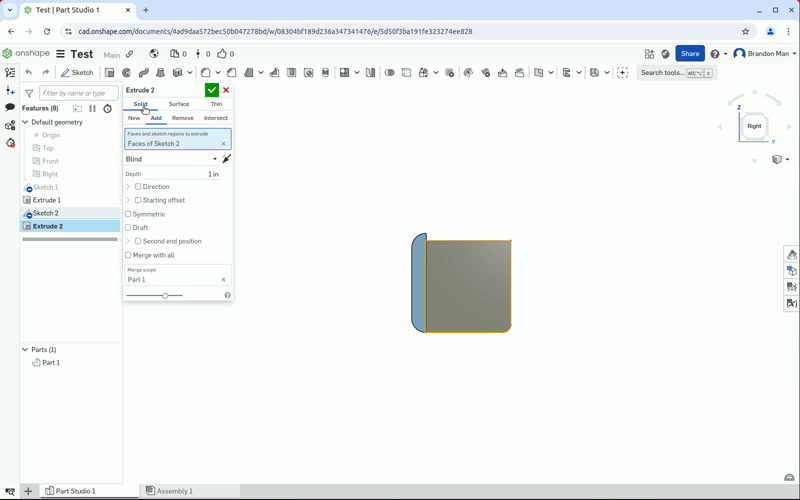
click(143, 106)
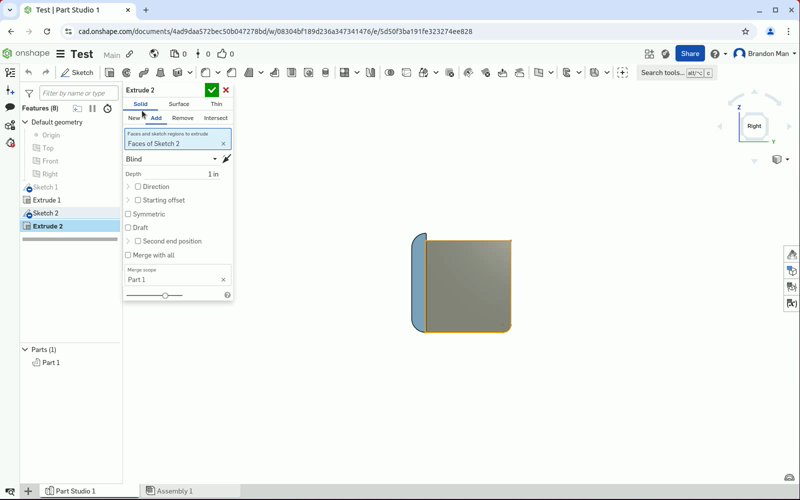
mouse_move(137, 120)
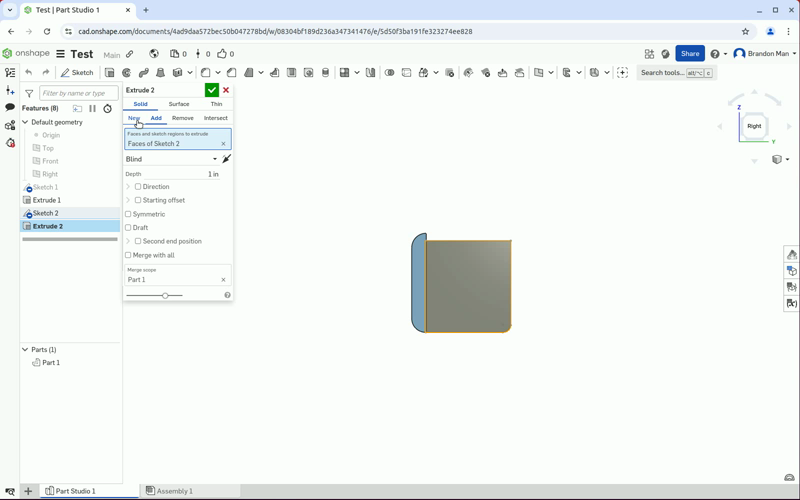
click(137, 120)
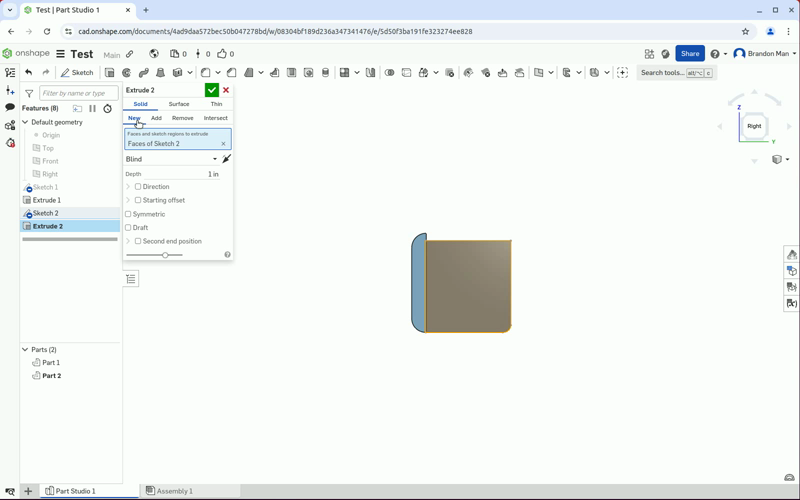
key(tab, 4)
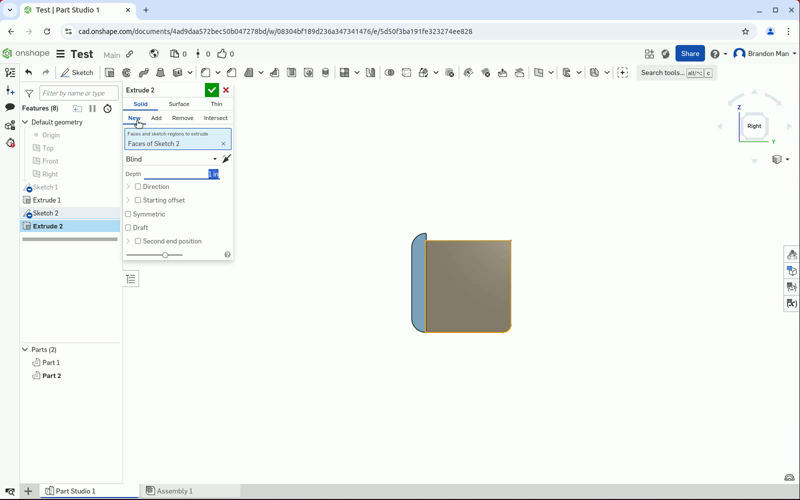
text(2.889)
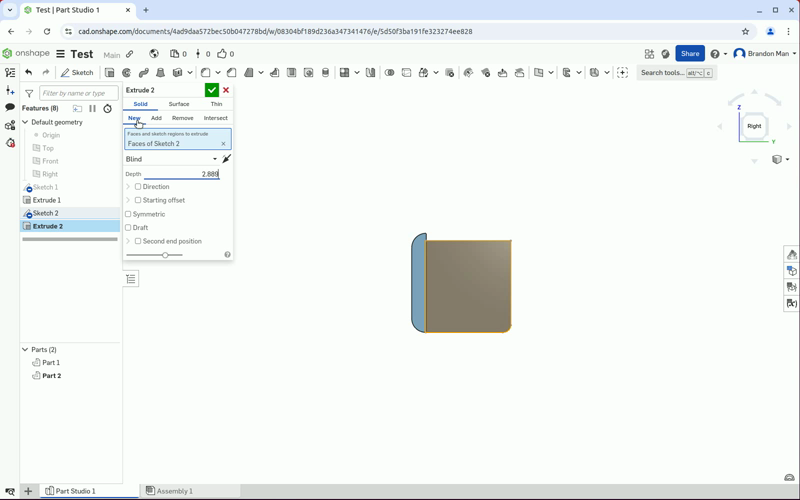
key(enter)
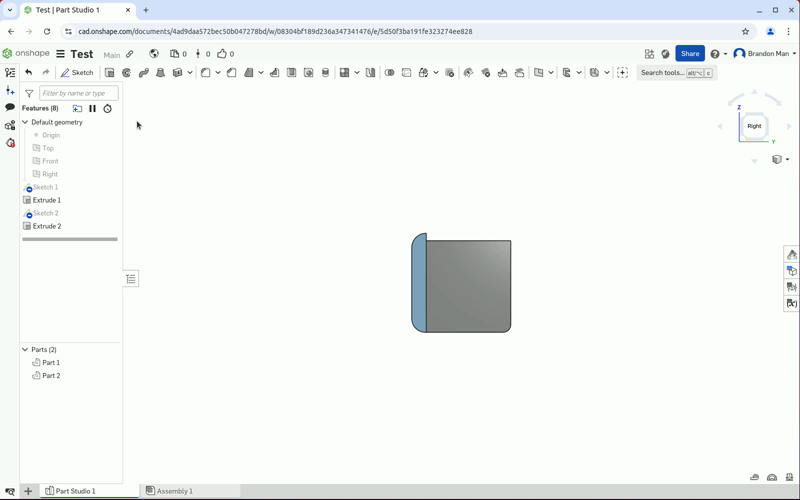
key(shift+h)
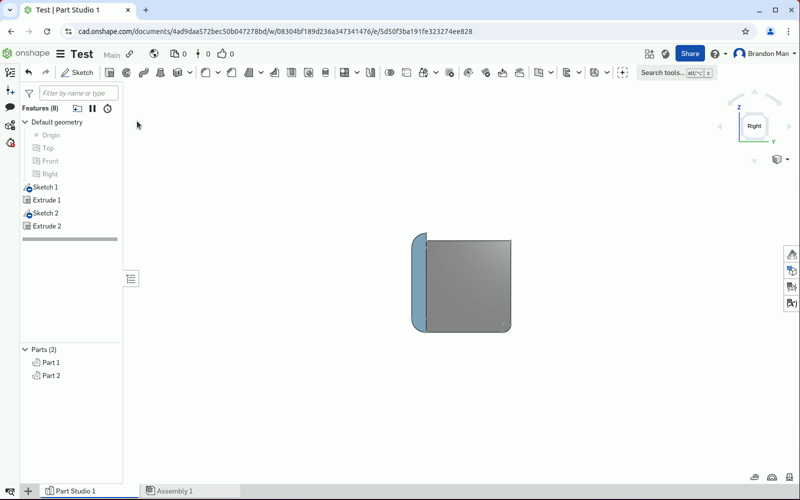
key(shift+h)
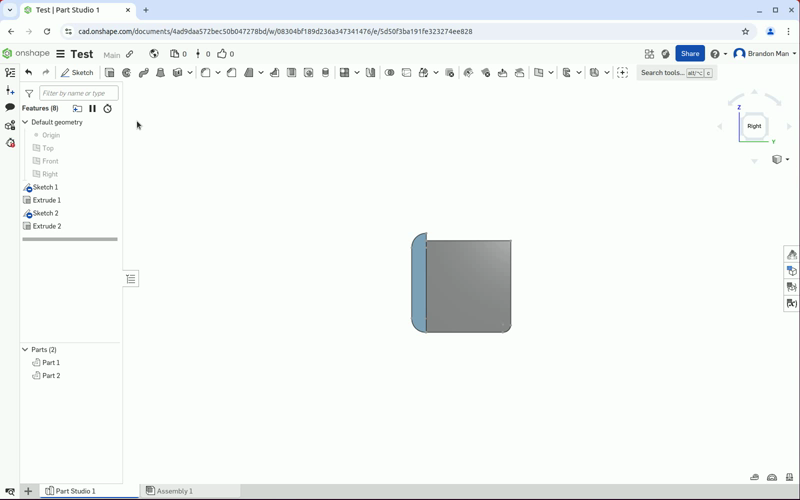
key(shift+7)
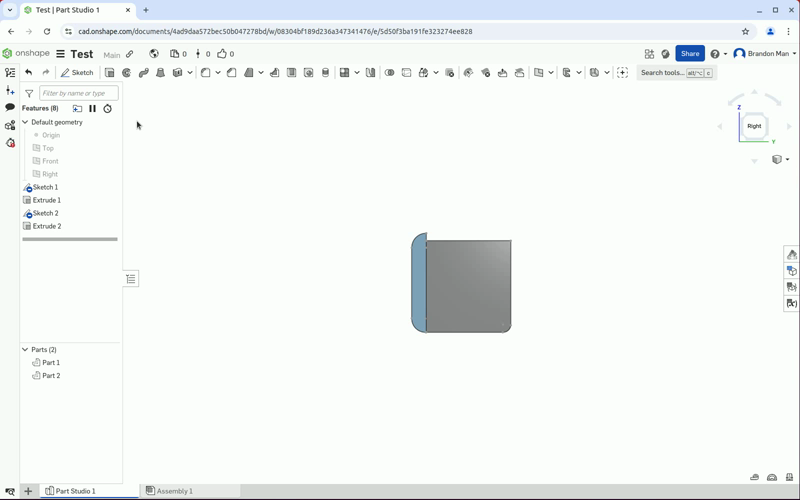
key(right, 2)
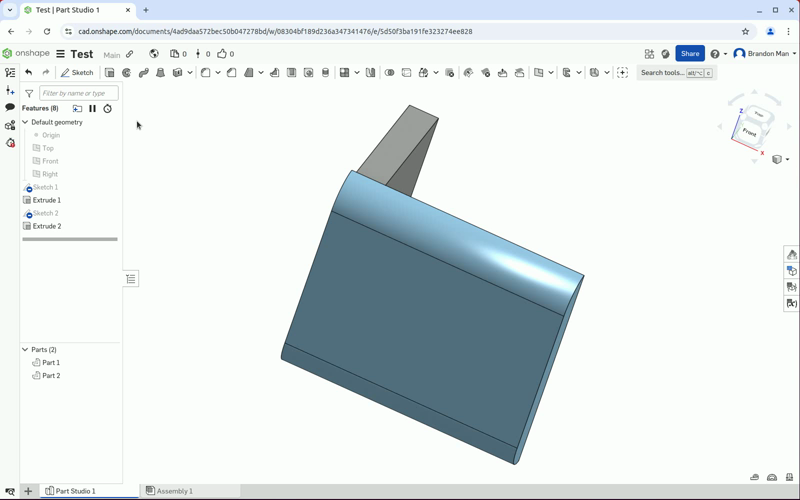
key(down, 2)
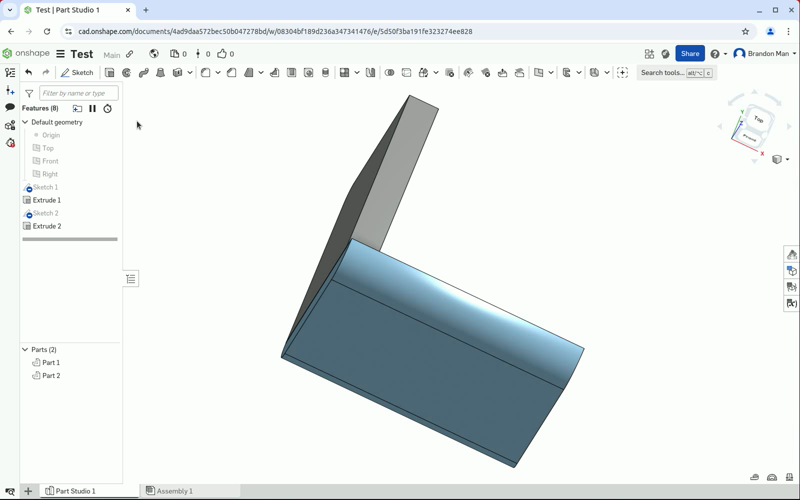
key(up, 2)
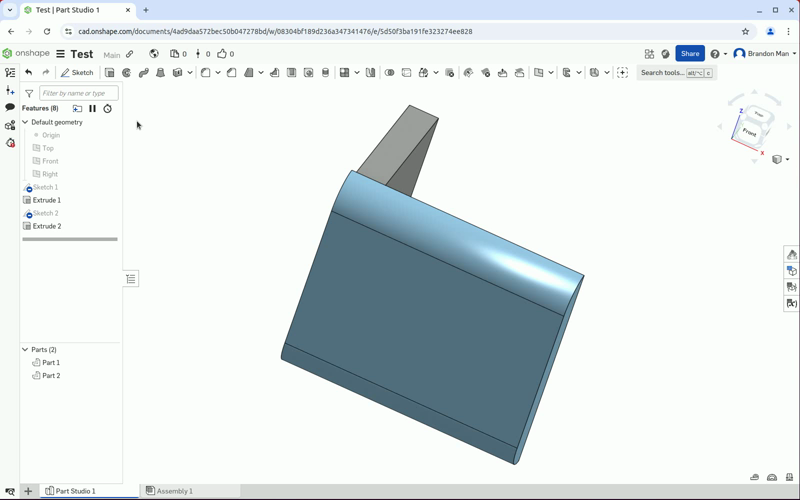
key(left, 2)
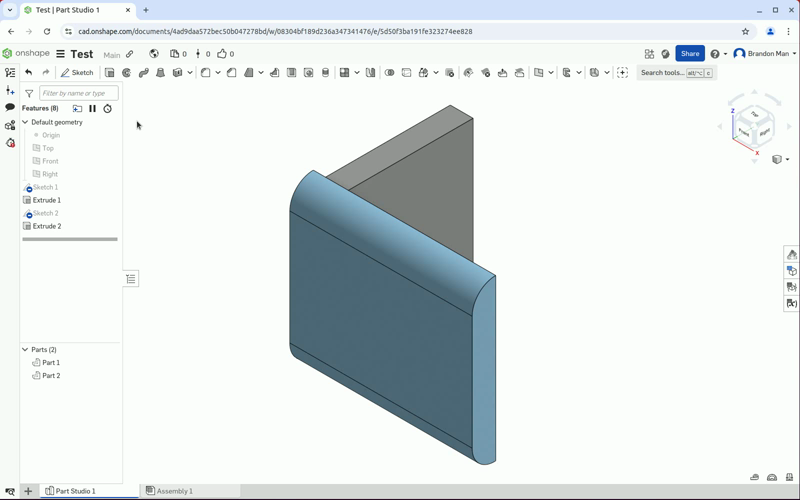
mouse_move(73, 189)
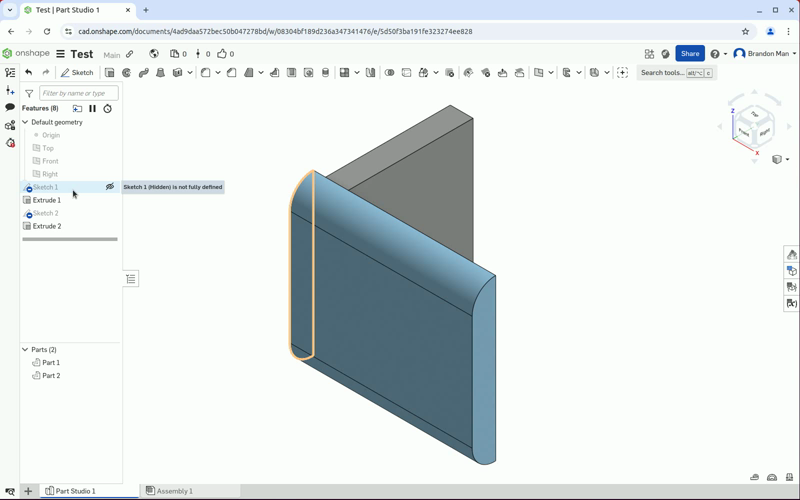
click(73, 189)